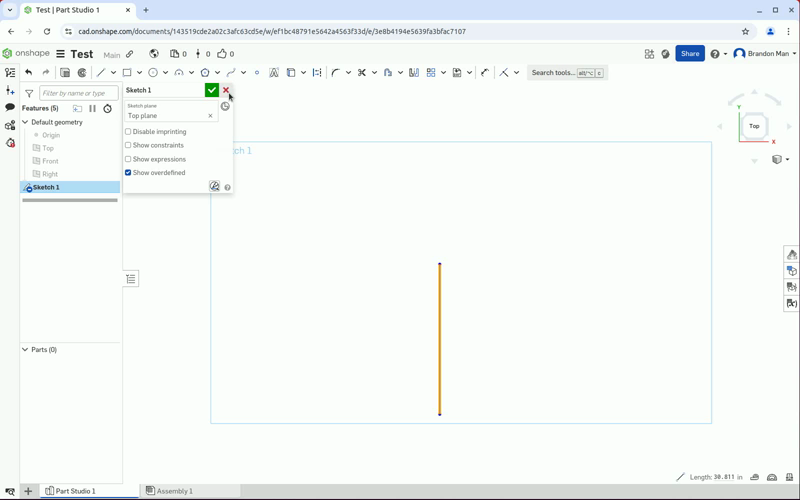
key(shift+h)
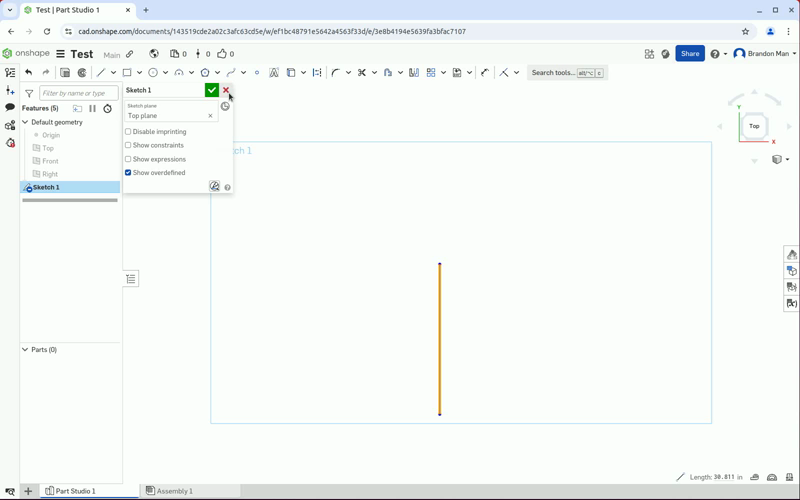
key(shift+s)
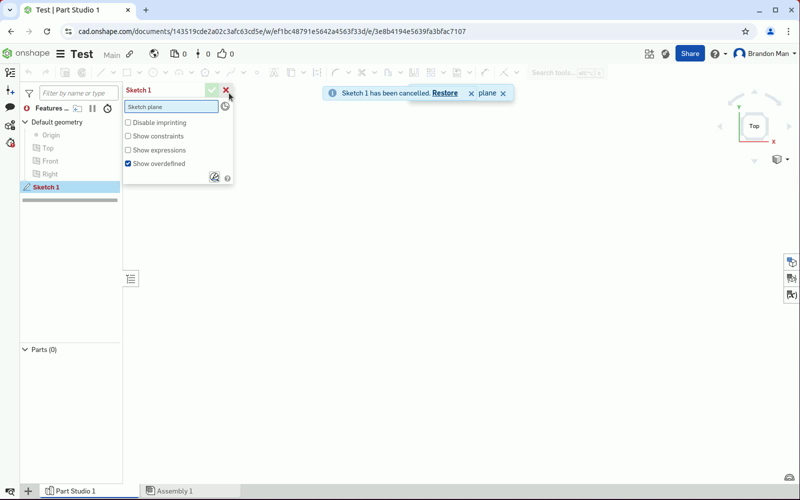
mouse_move(73, 150)
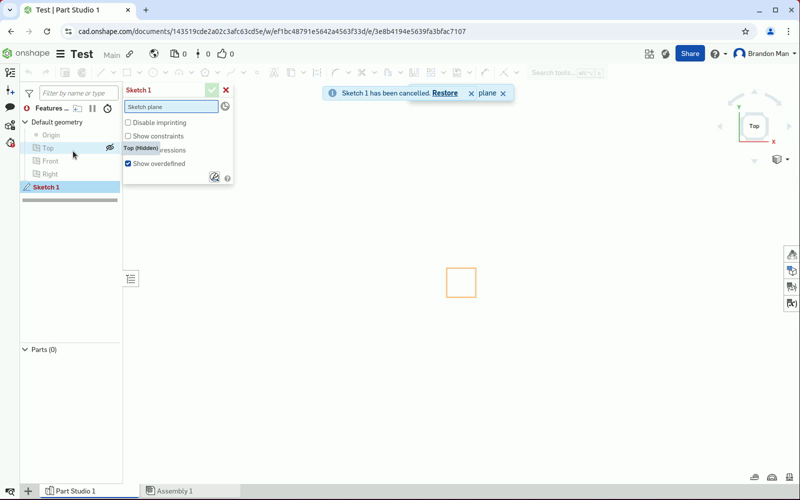
click(73, 150)
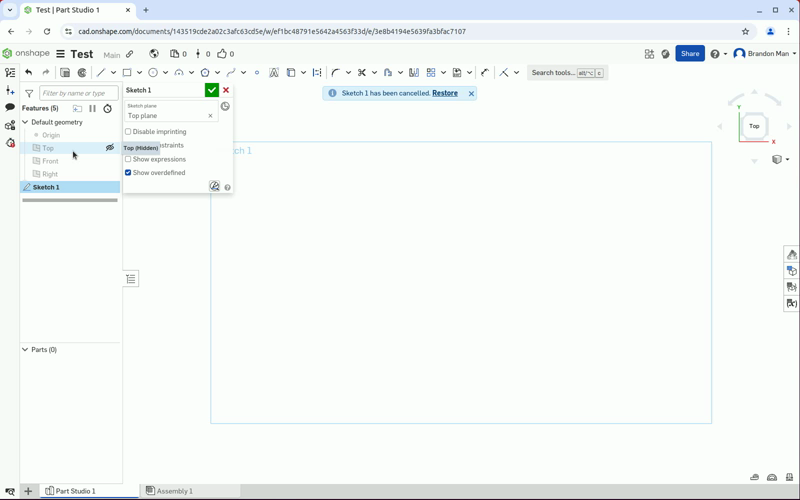
mouse_move(73, 352)
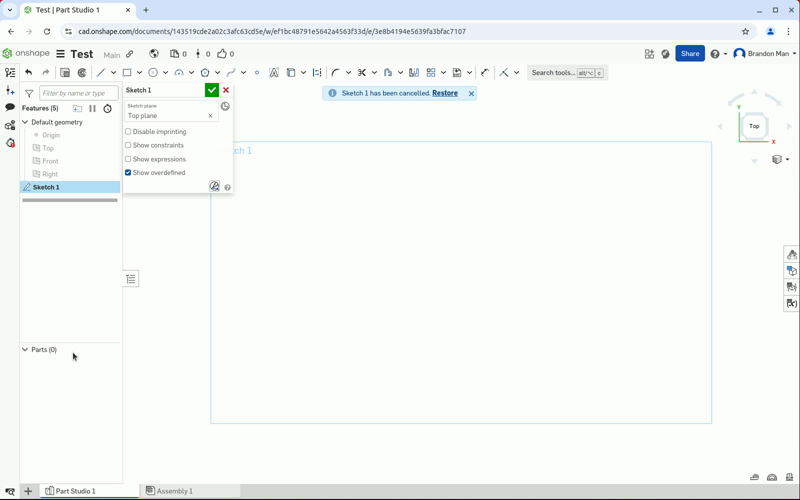
key(y)
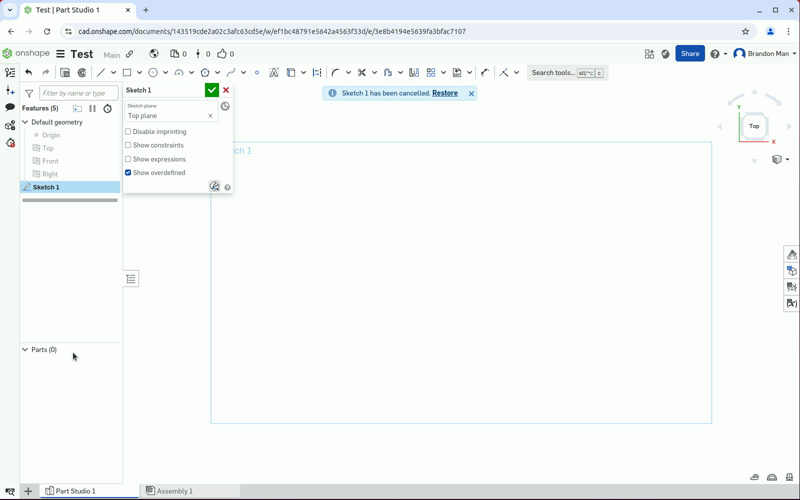
key(l)
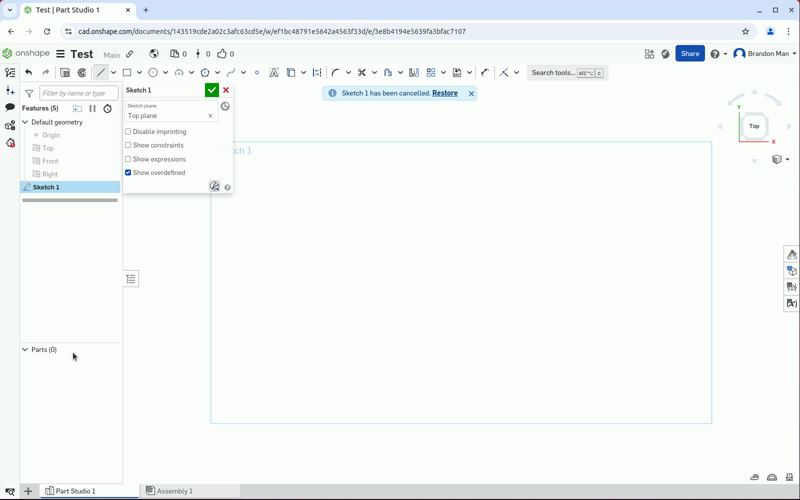
key_down(shift)
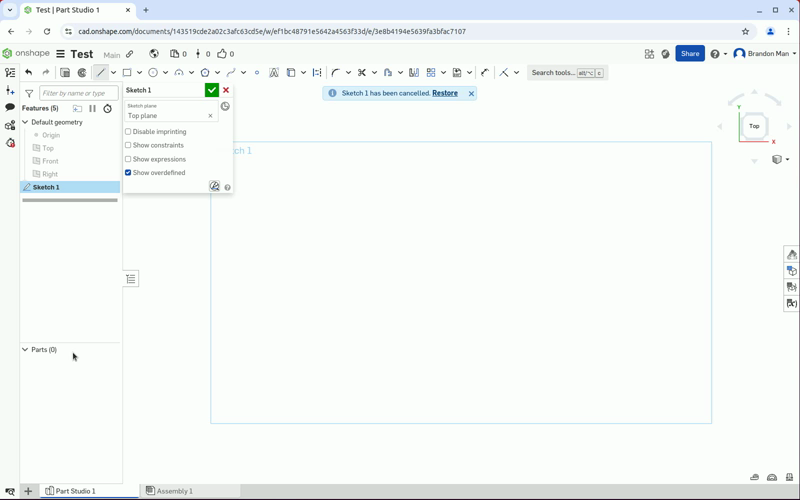
mouse_move(348, 298)
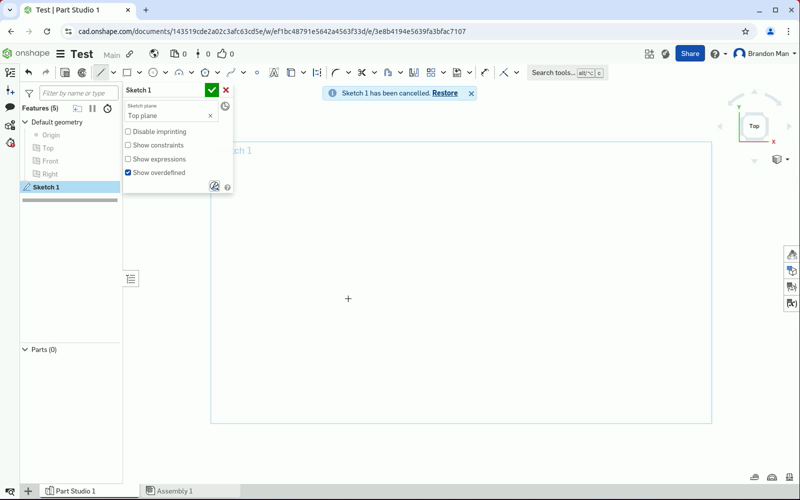
click(348, 298)
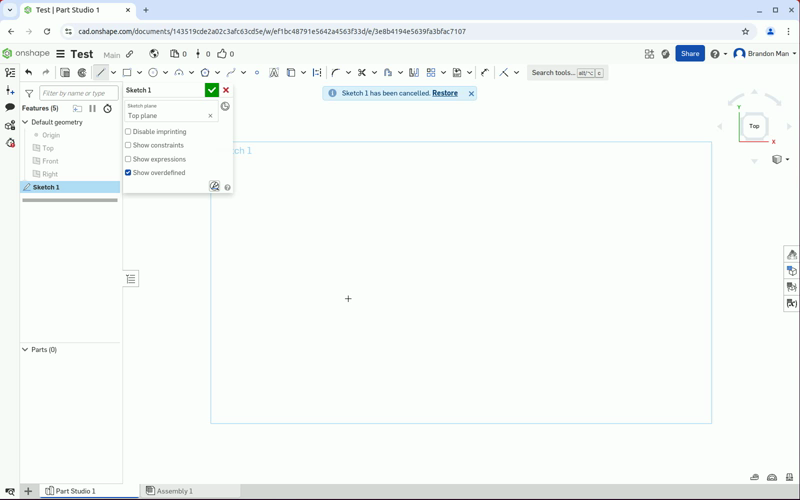
key_up(shift)
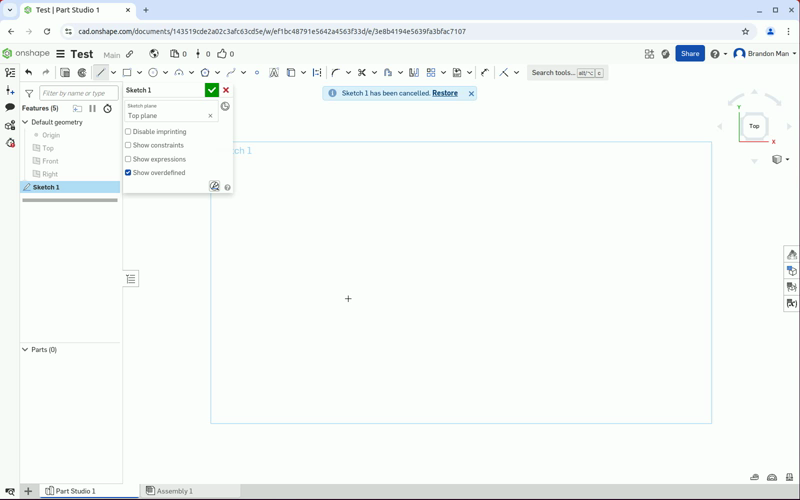
key_down(shift)
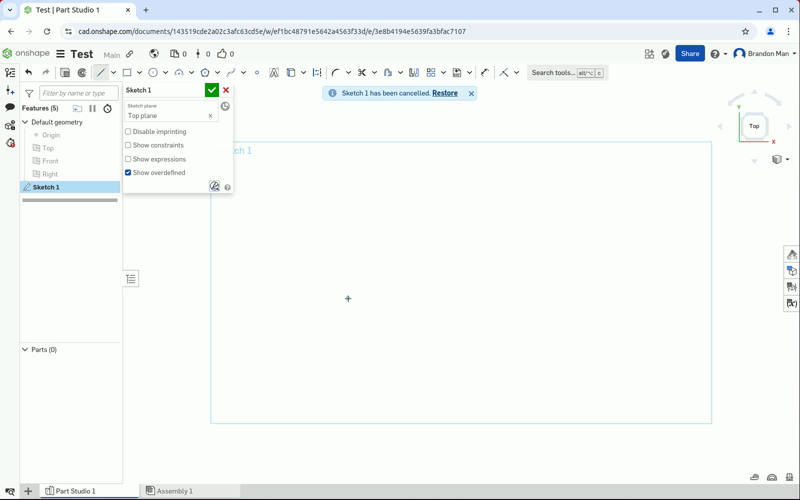
mouse_move(378, 298)
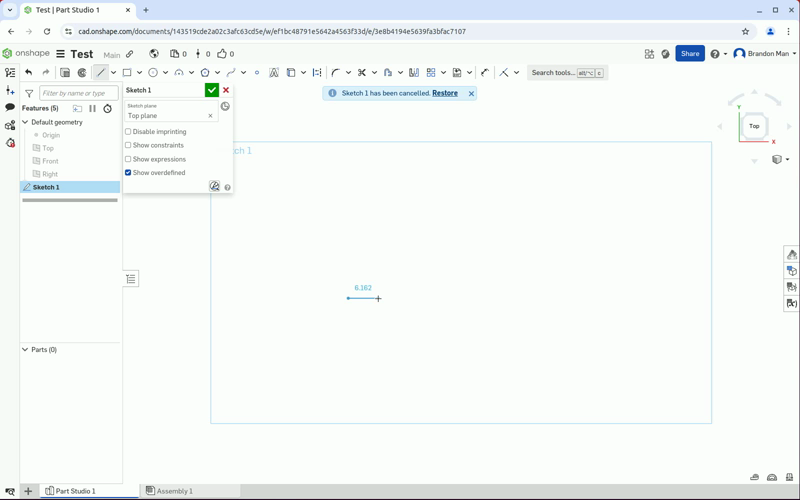
mouse_move(373, 298)
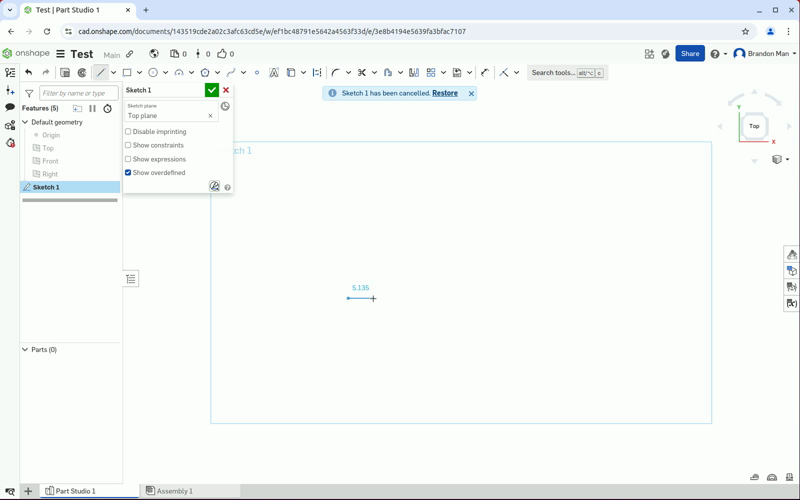
click(373, 298)
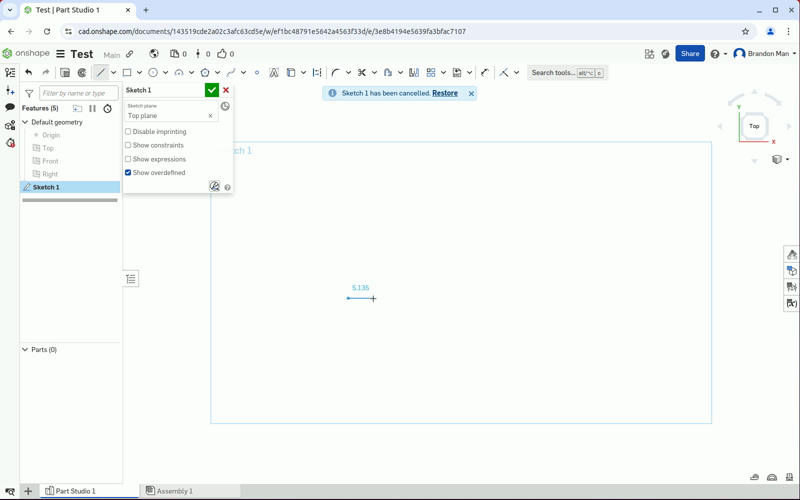
key_up(shift)
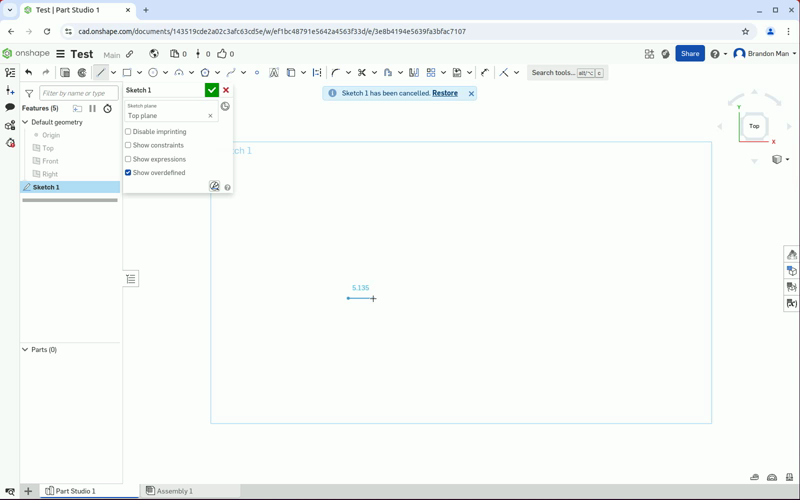
key_down(shift)
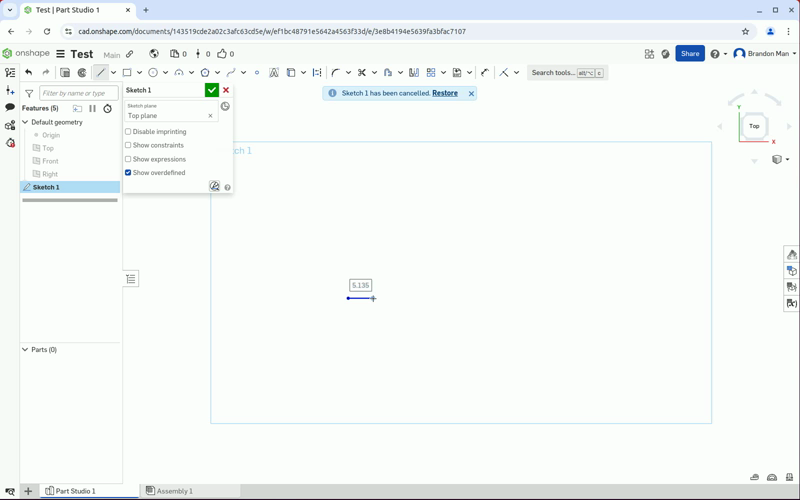
mouse_move(373, 224)
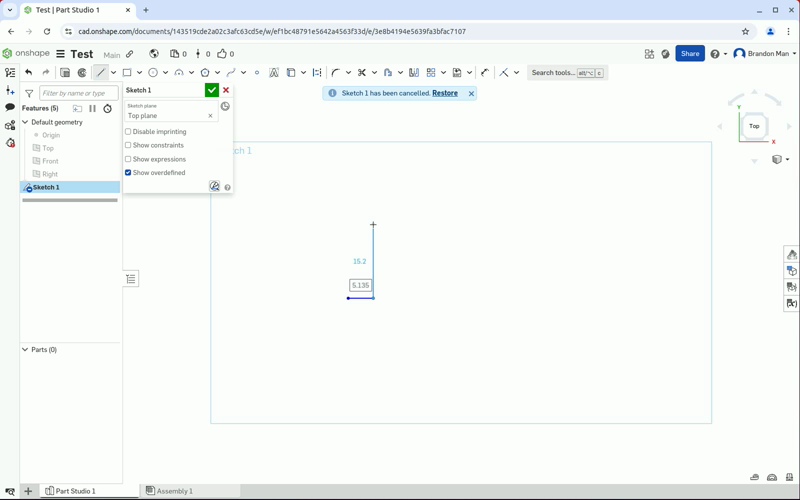
click(373, 224)
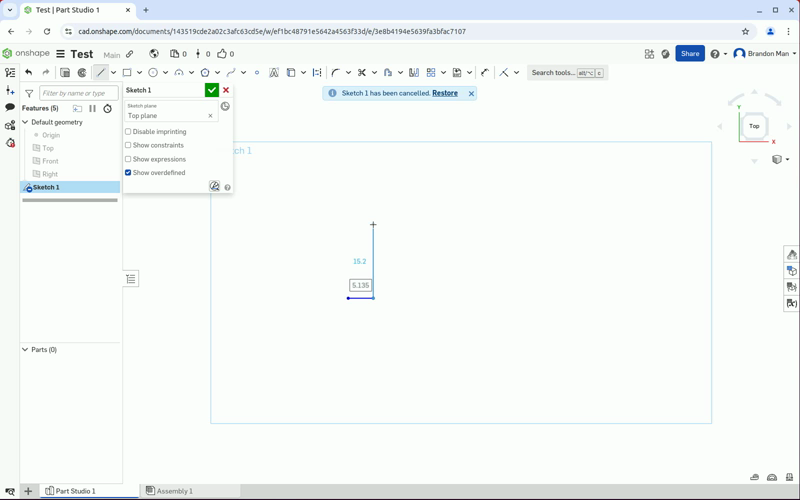
key_up(shift)
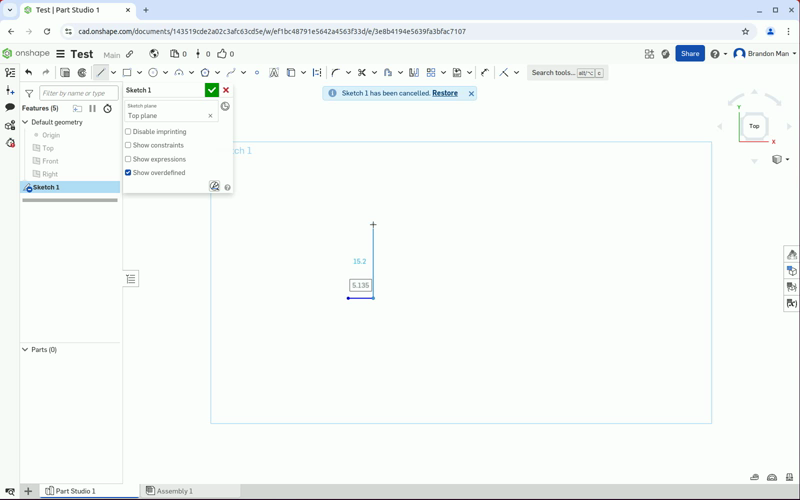
key_down(shift)
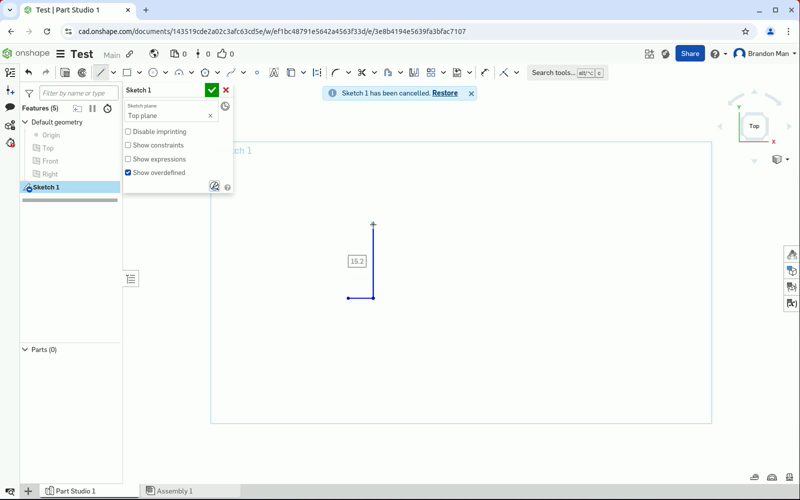
mouse_move(403, 224)
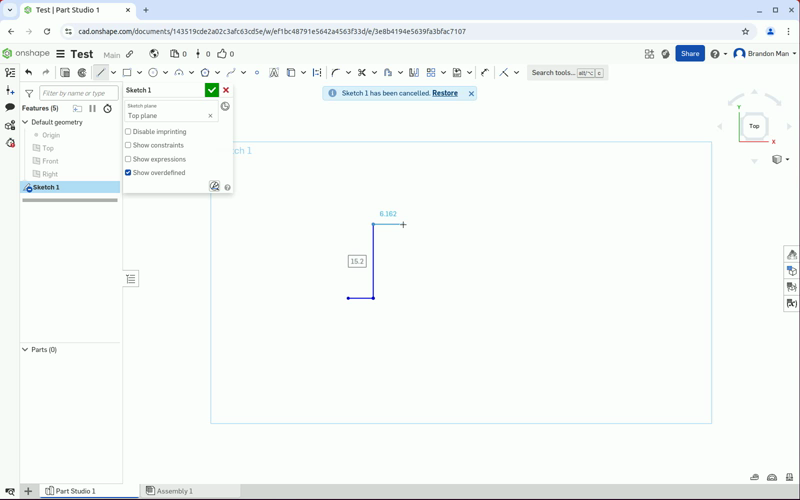
mouse_move(348, 224)
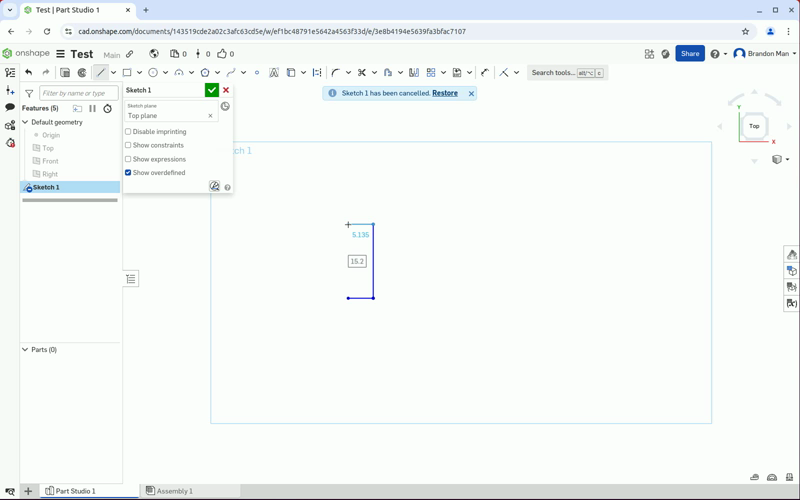
click(348, 224)
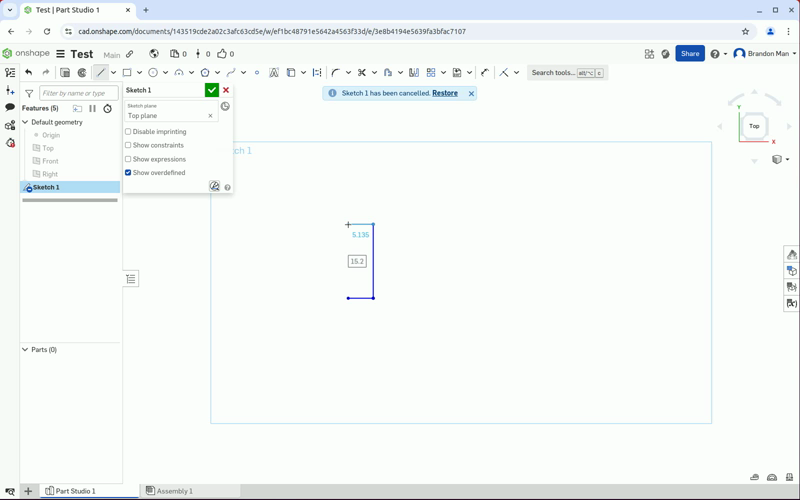
key_up(shift)
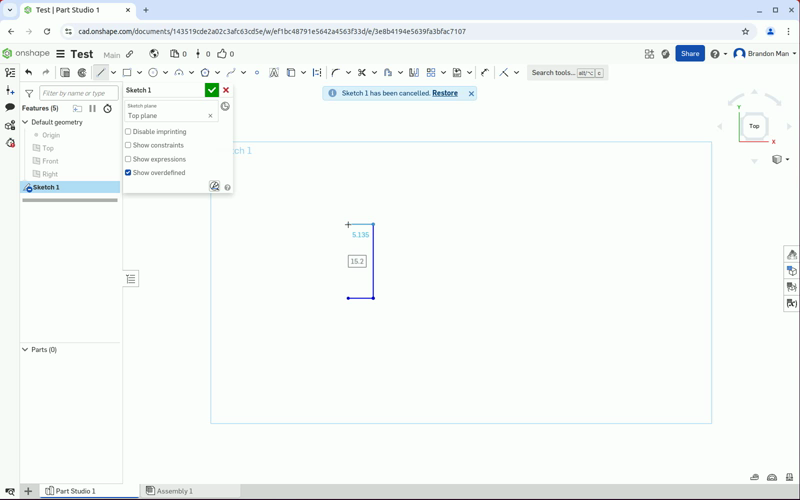
key_down(shift)
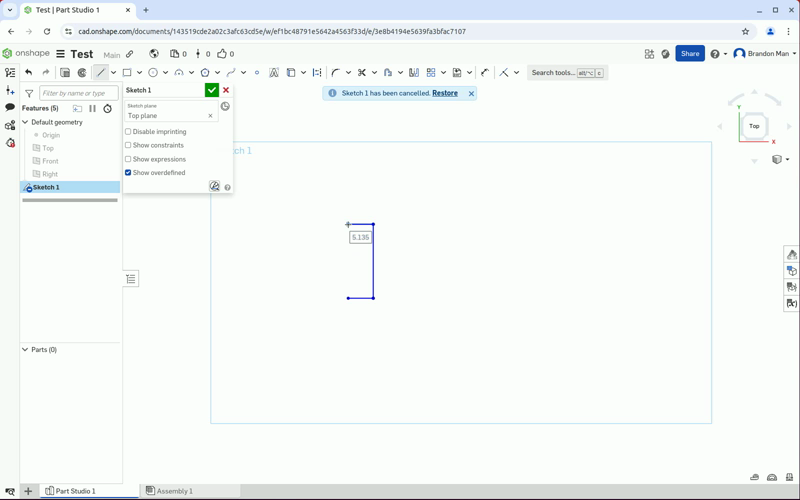
mouse_move(348, 298)
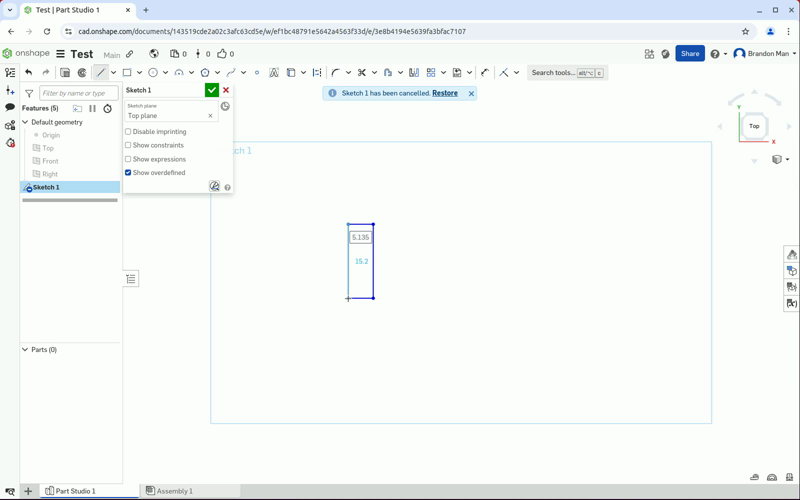
key_up(shift)
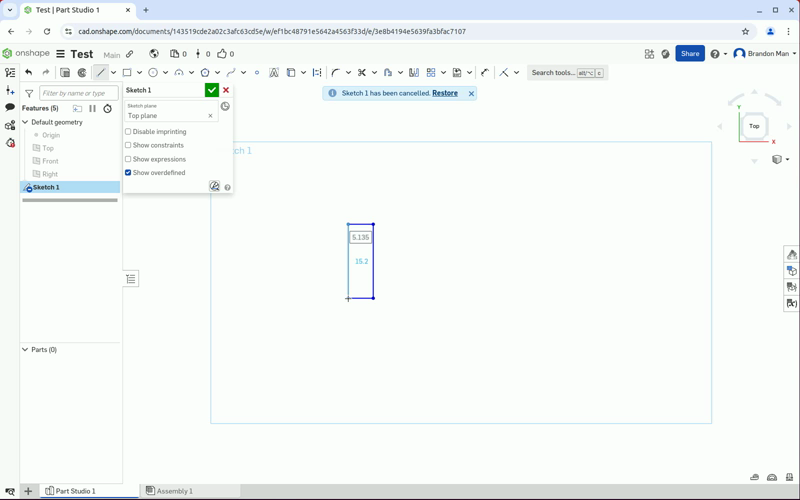
click(348, 298)
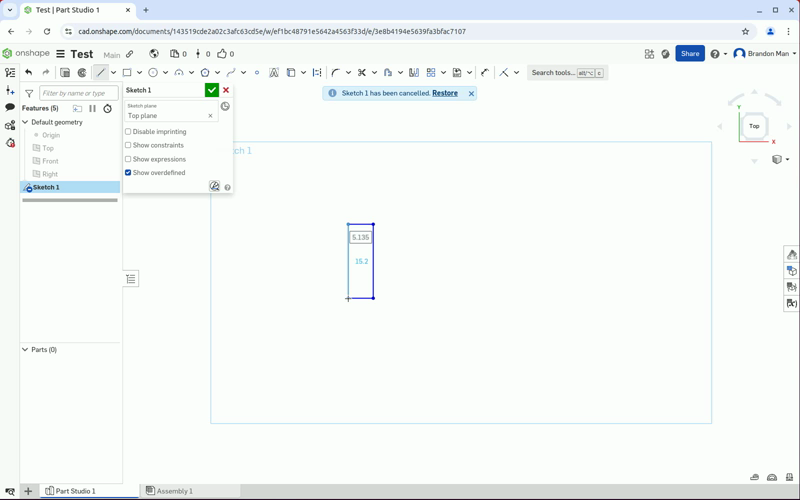
key(esc)
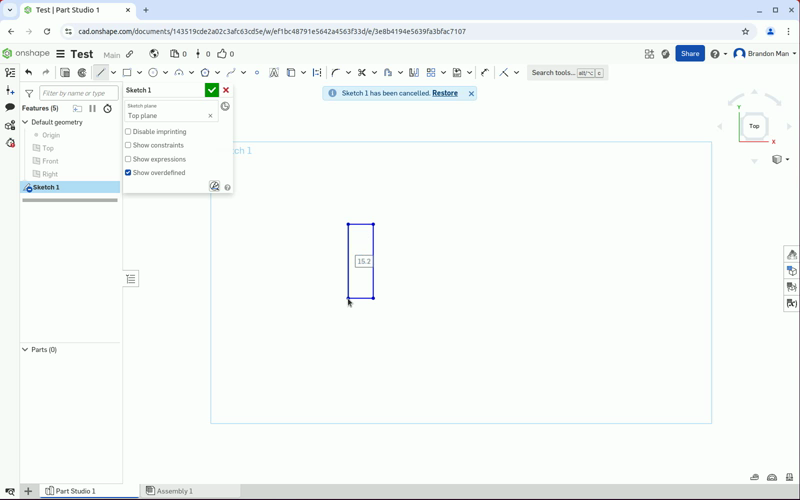
key(c)
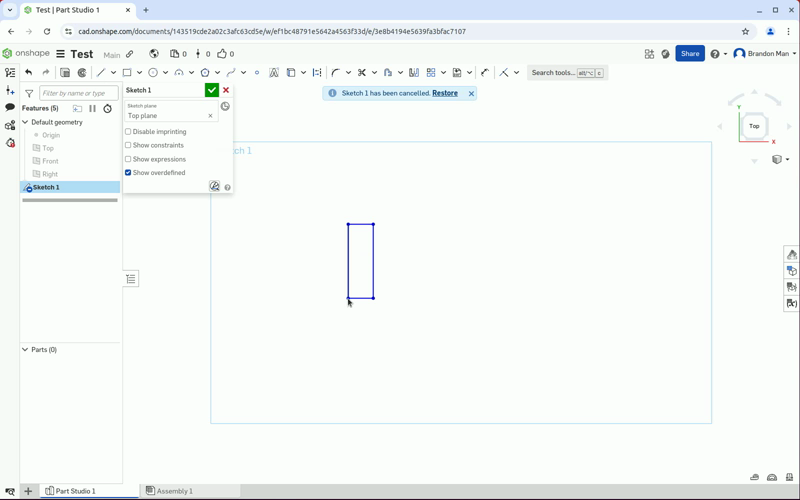
key_down(shift)
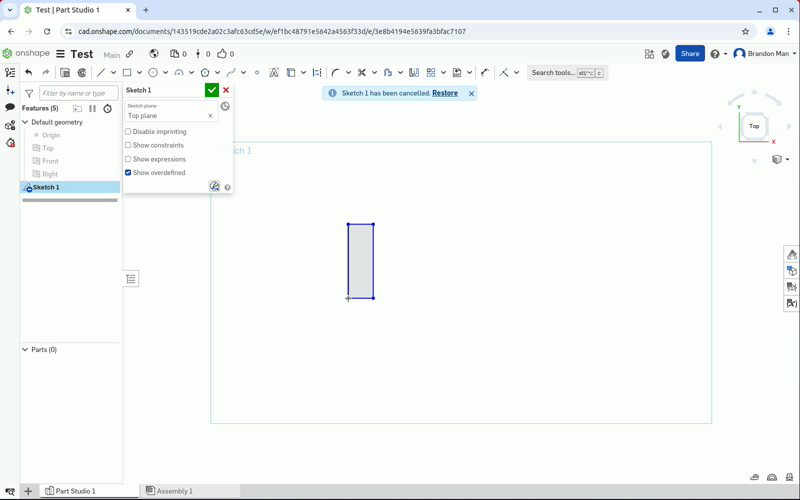
mouse_move(365, 271)
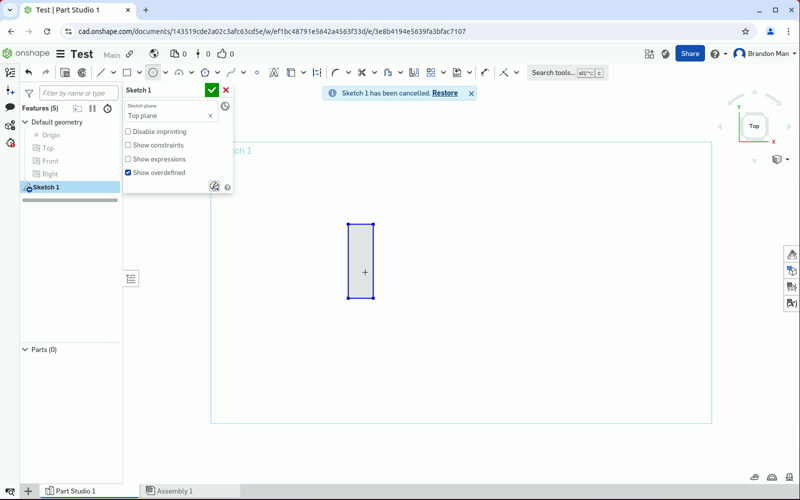
click(365, 271)
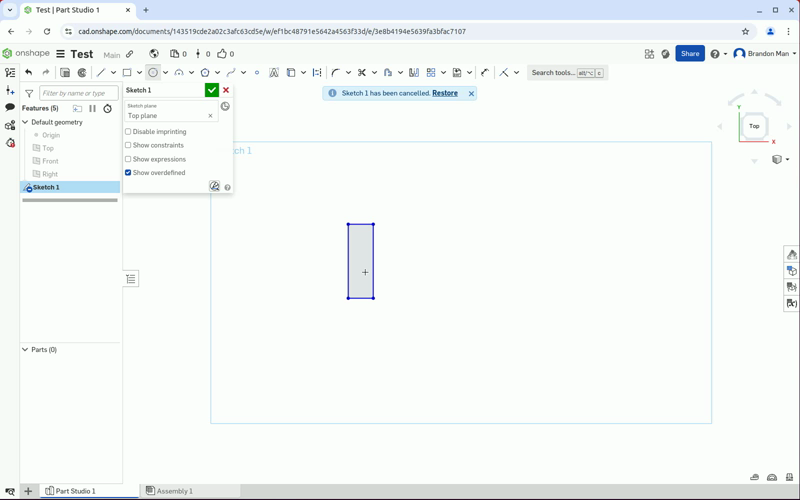
key_up(shift)
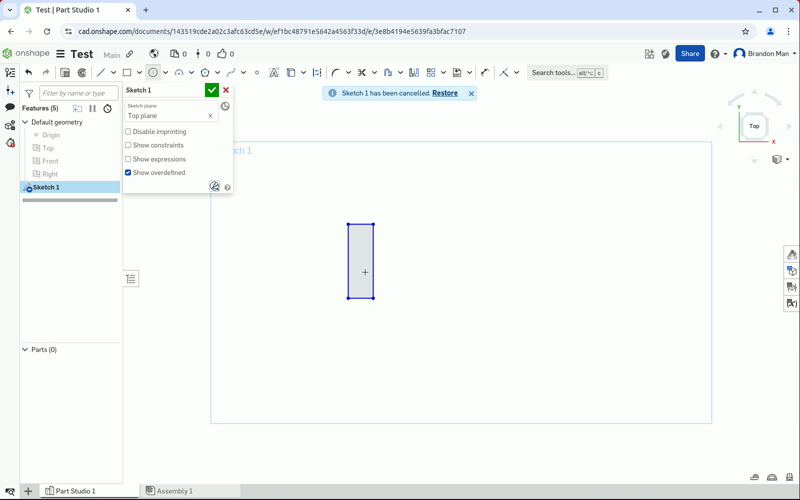
mouse_move(369, 271)
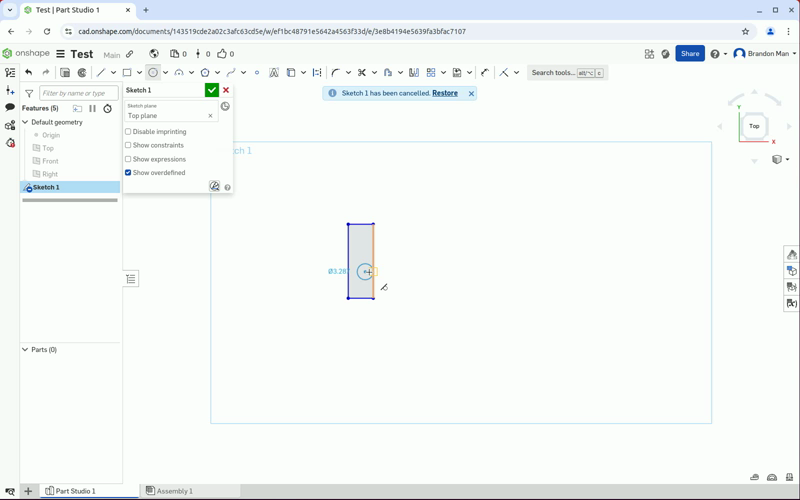
click(369, 271)
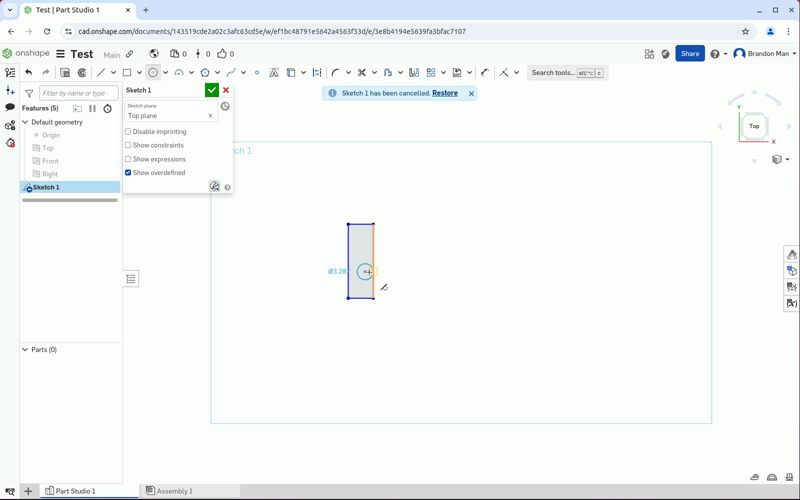
key(esc)
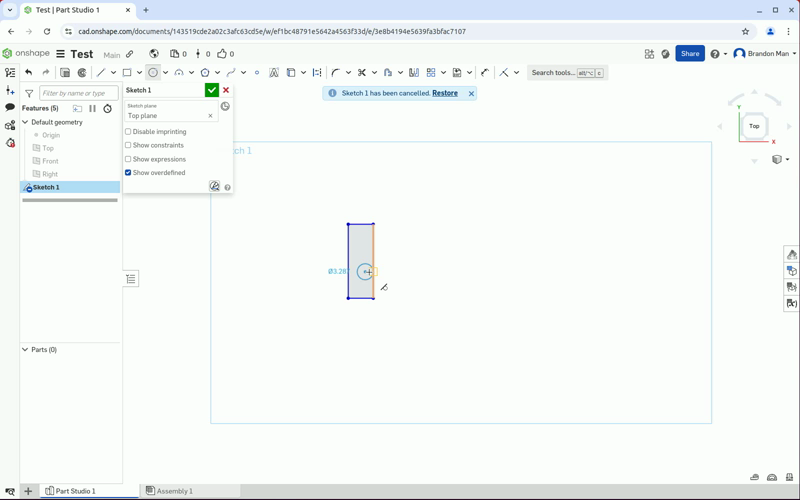
mouse_move(351, 267)
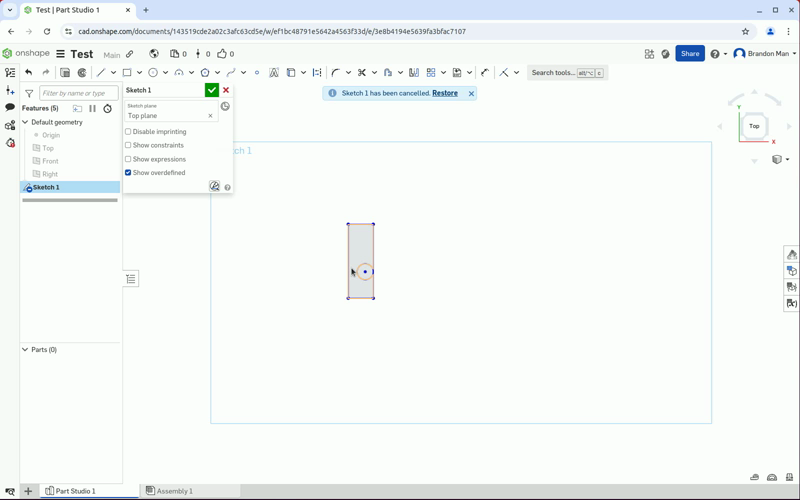
scroll(6)
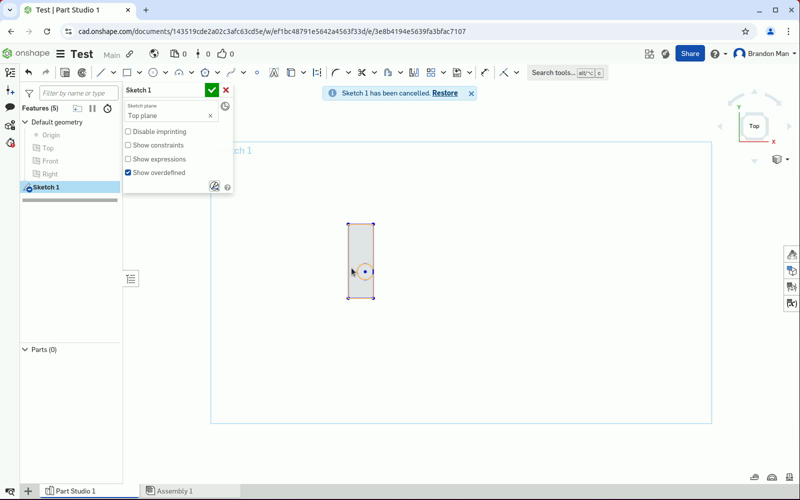
scroll(6)
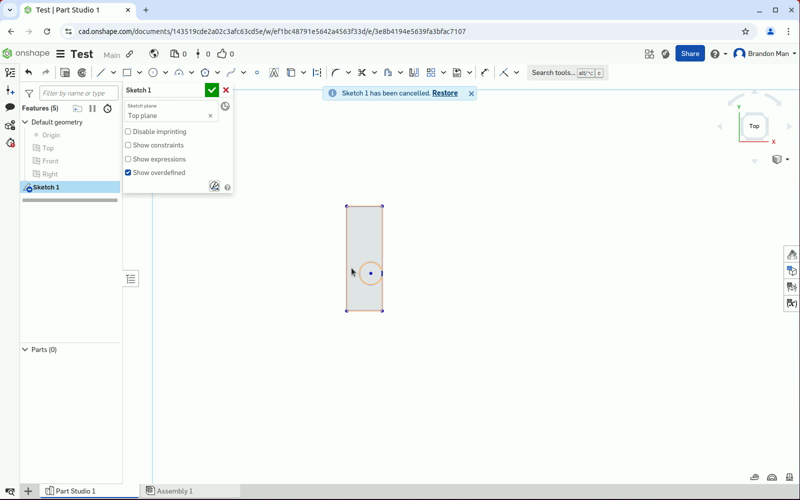
scroll(6)
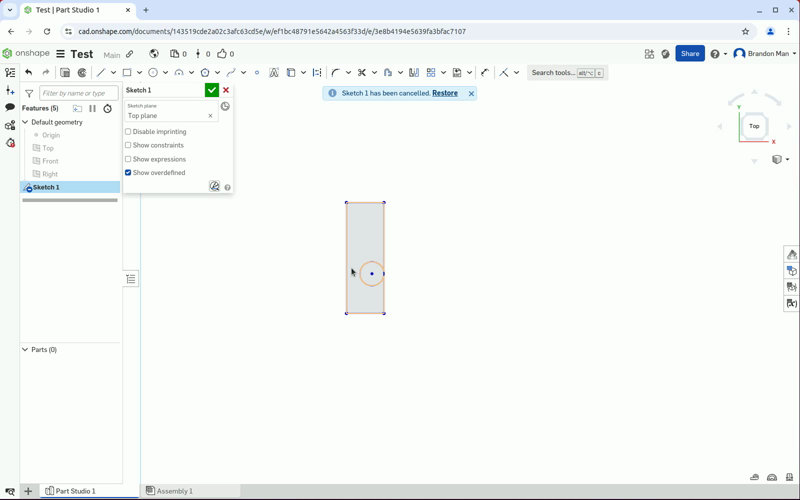
scroll(6)
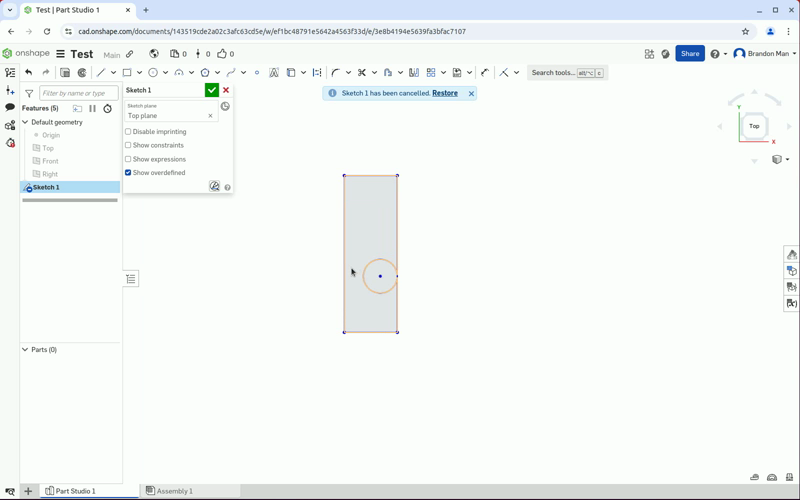
scroll(6)
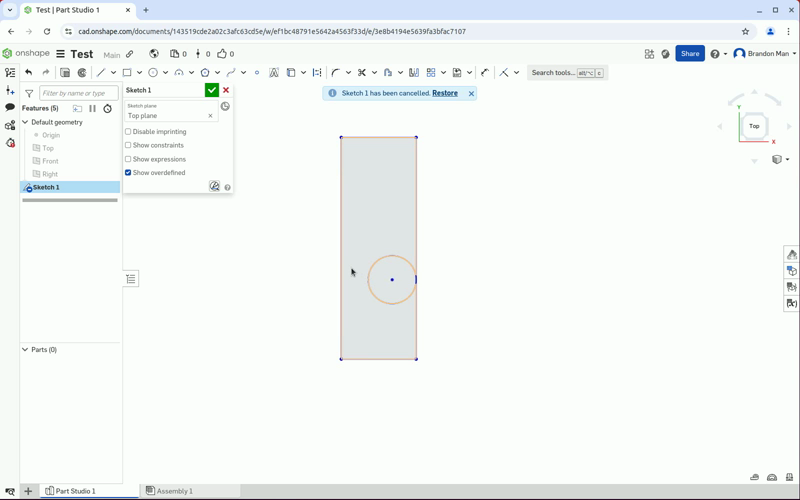
scroll(6)
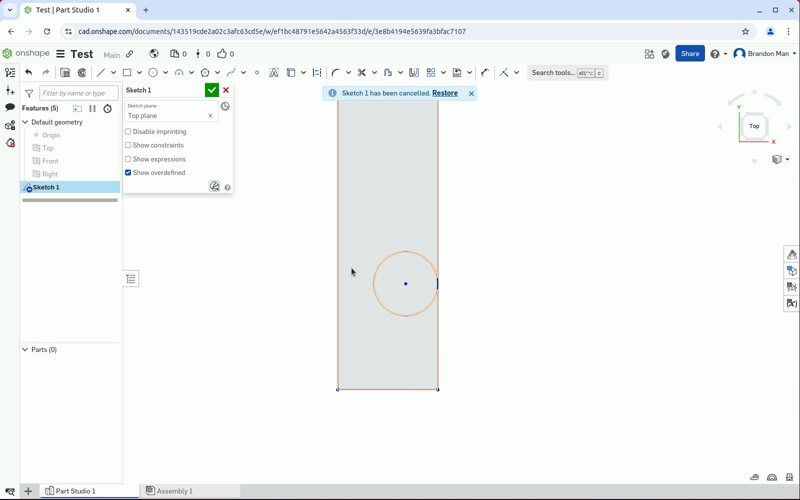
scroll(6)
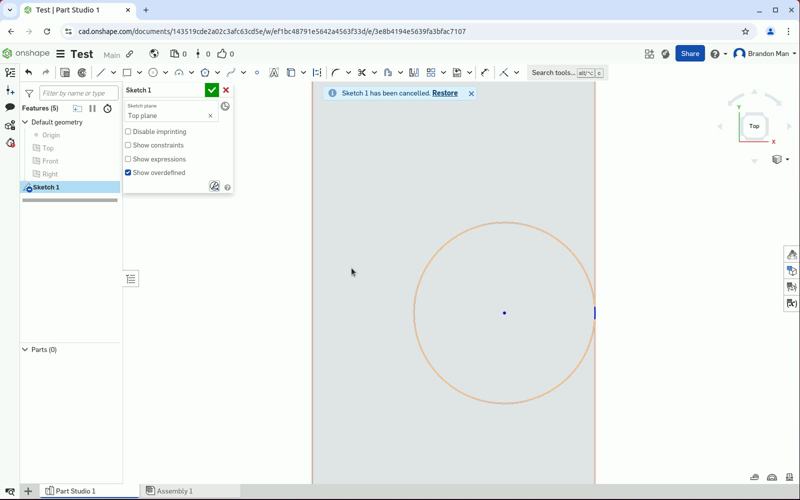
click(351, 267)
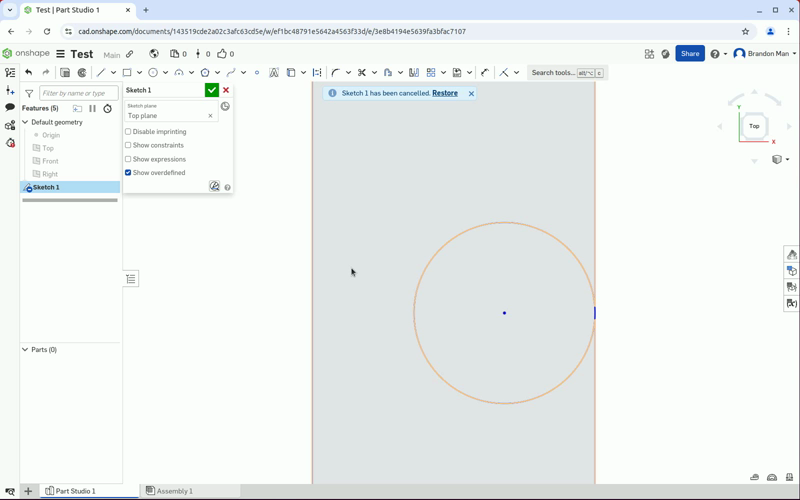
scroll(-6)
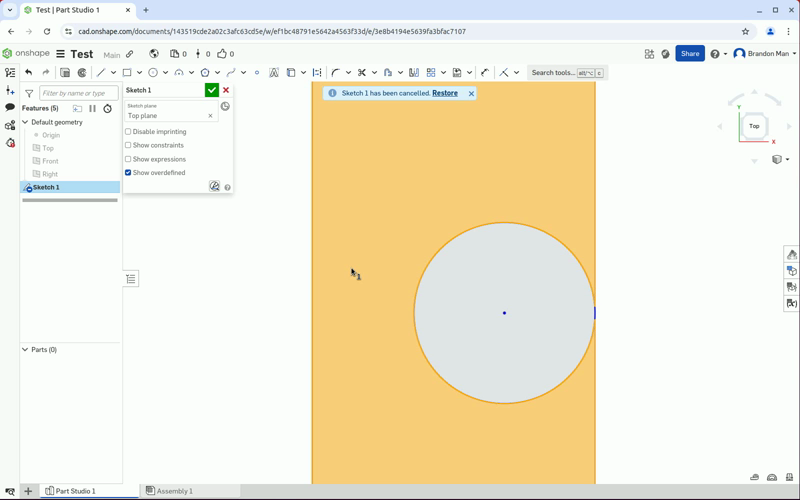
scroll(-6)
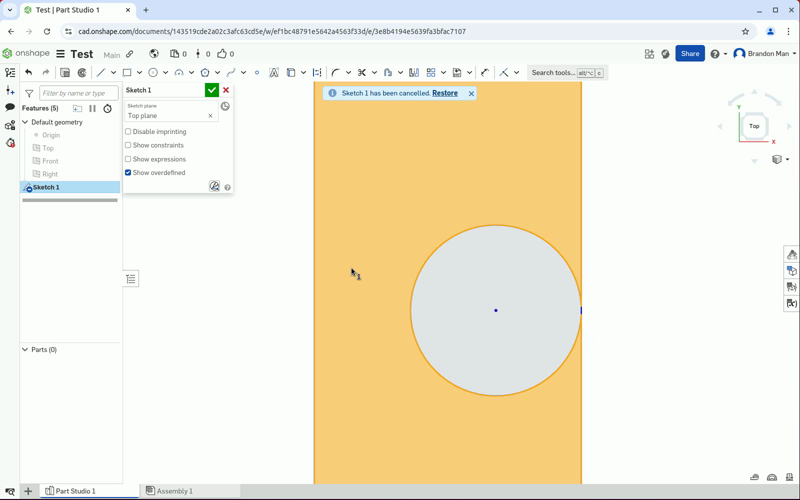
scroll(-6)
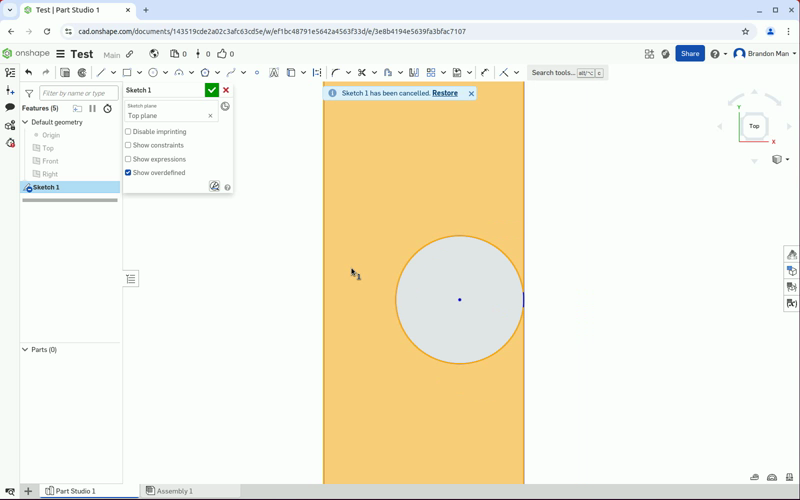
scroll(-6)
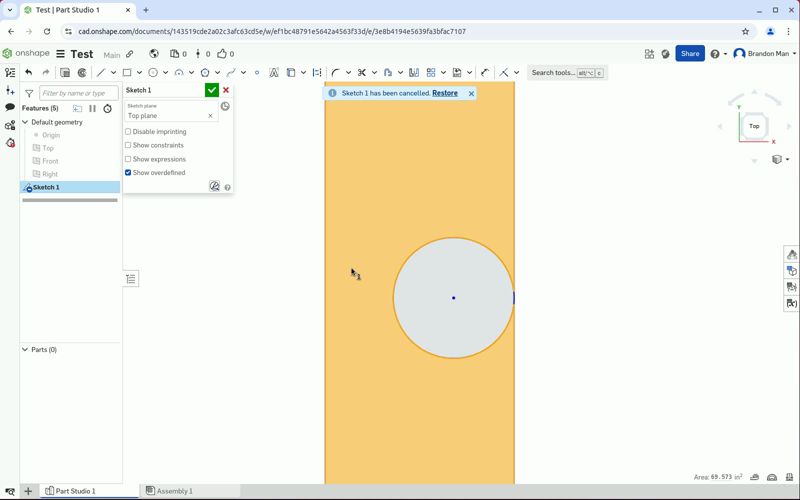
scroll(-6)
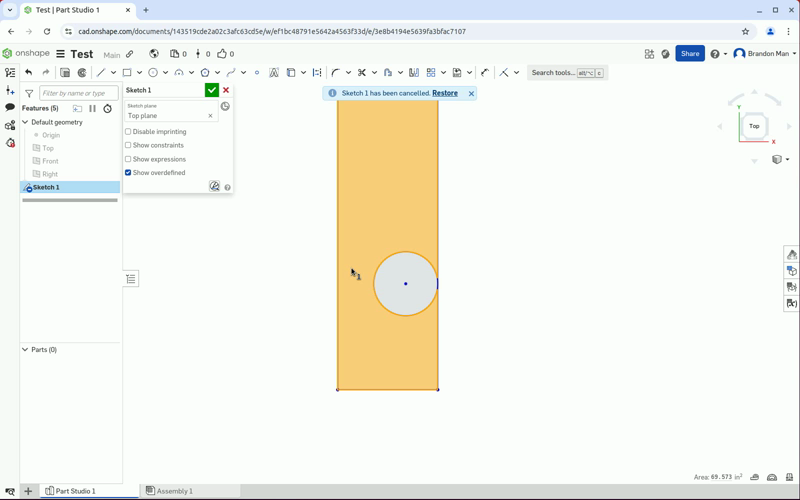
scroll(-6)
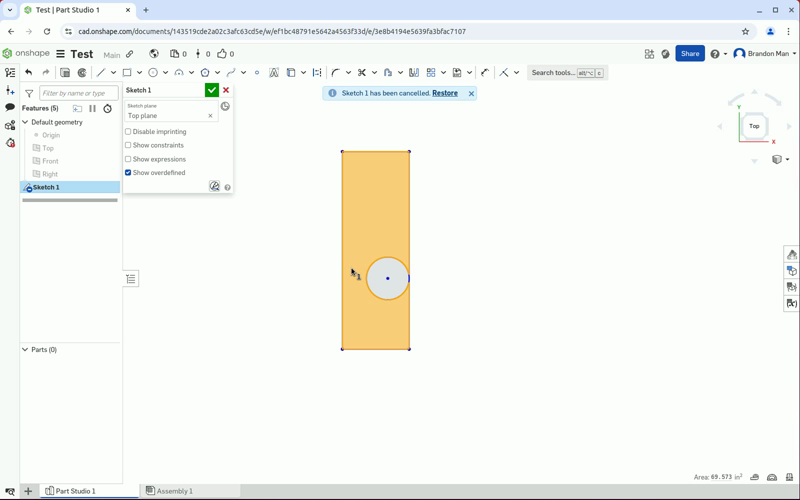
scroll(-6)
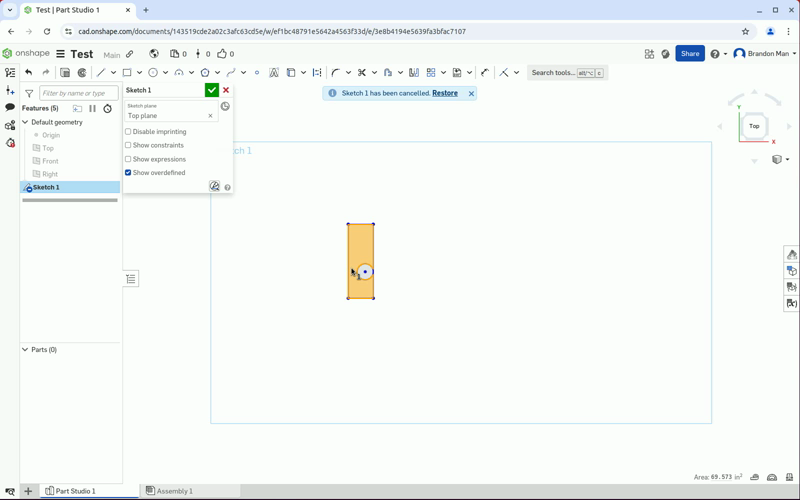
mouse_move(73, 352)
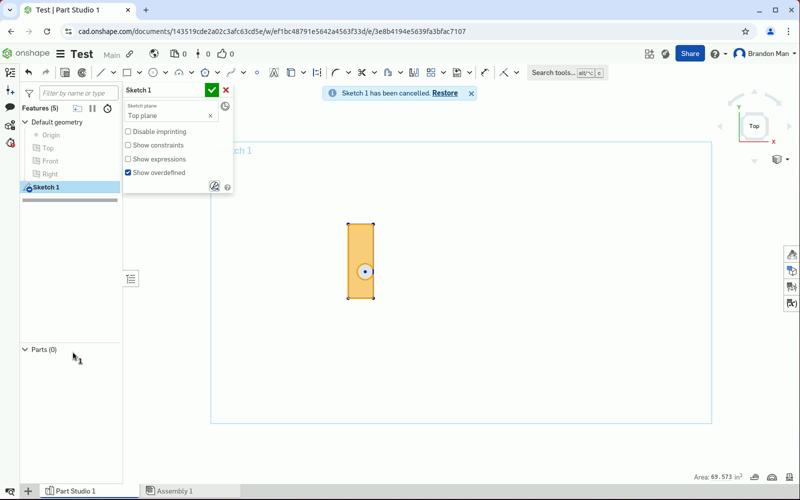
key(shift+y)
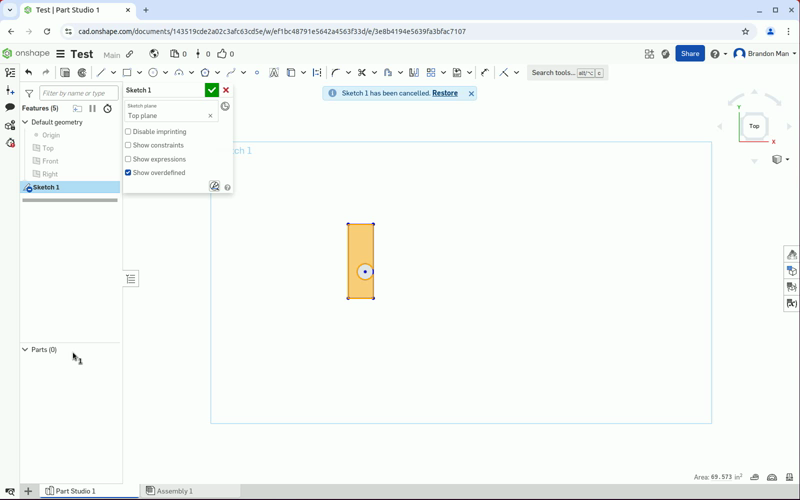
key(shift+e)
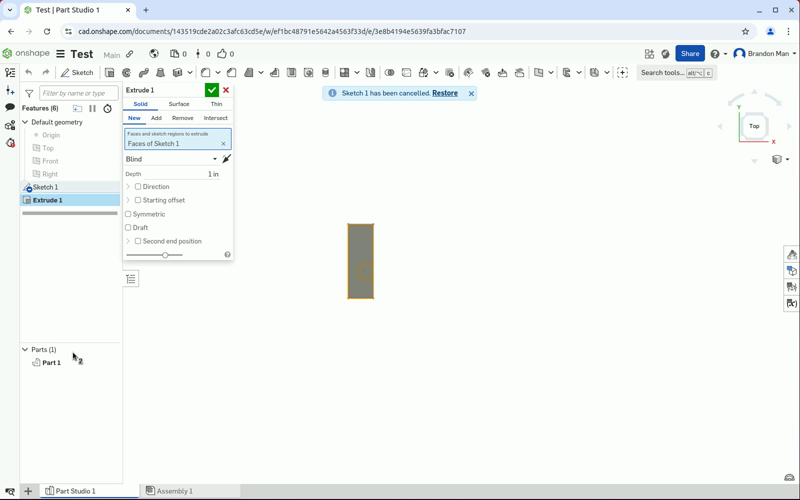
mouse_move(143, 106)
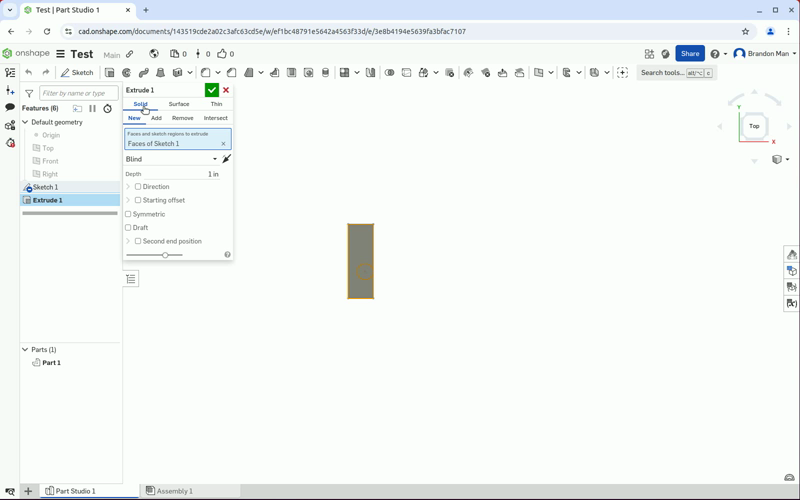
click(143, 106)
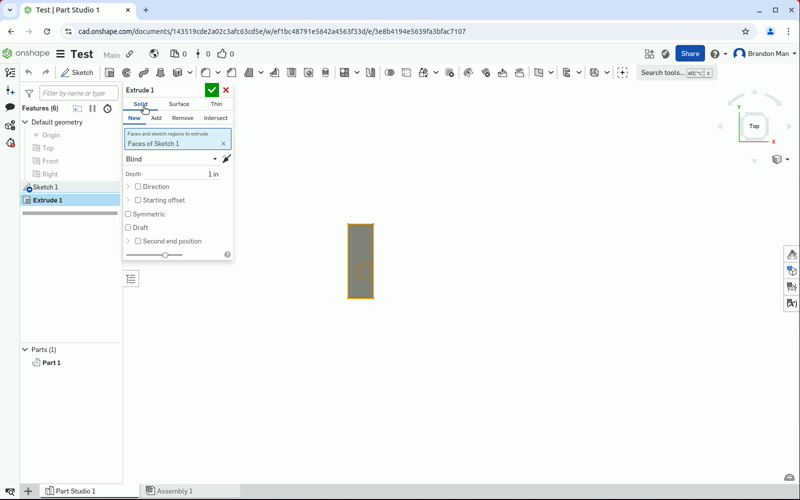
mouse_move(137, 120)
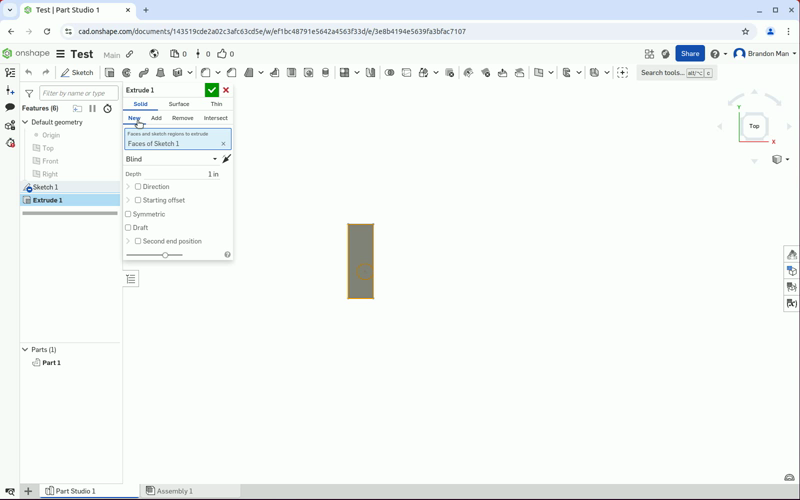
click(137, 120)
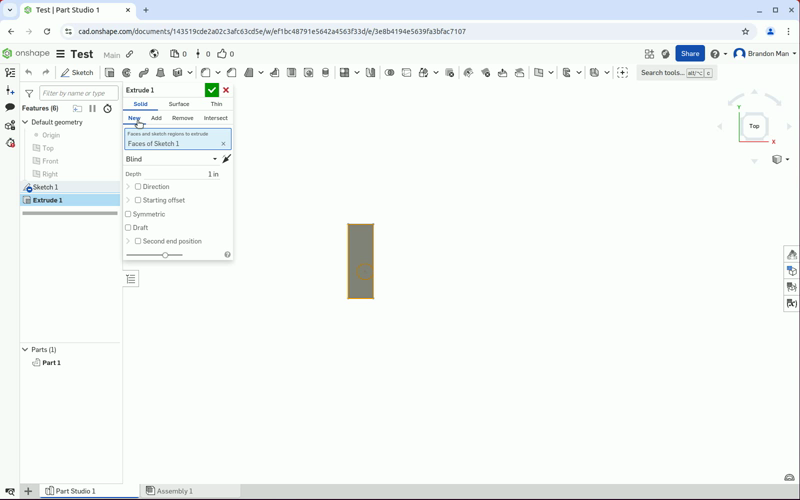
key(tab, 4)
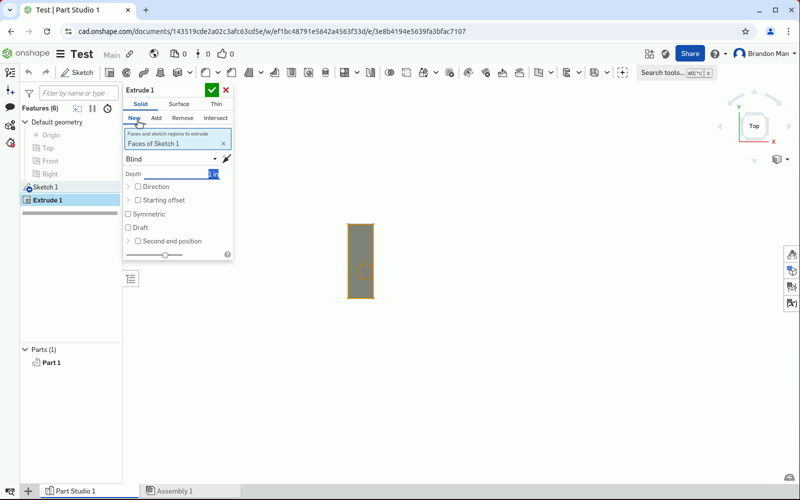
text(1.204)
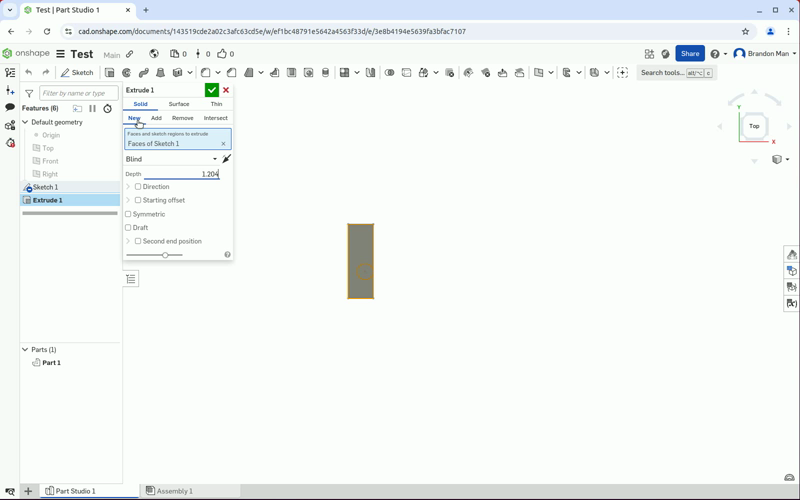
key(enter)
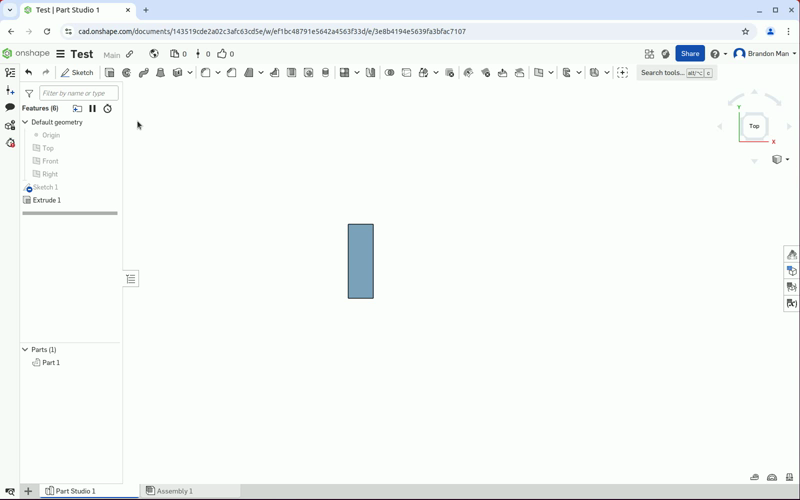
key(shift+h)
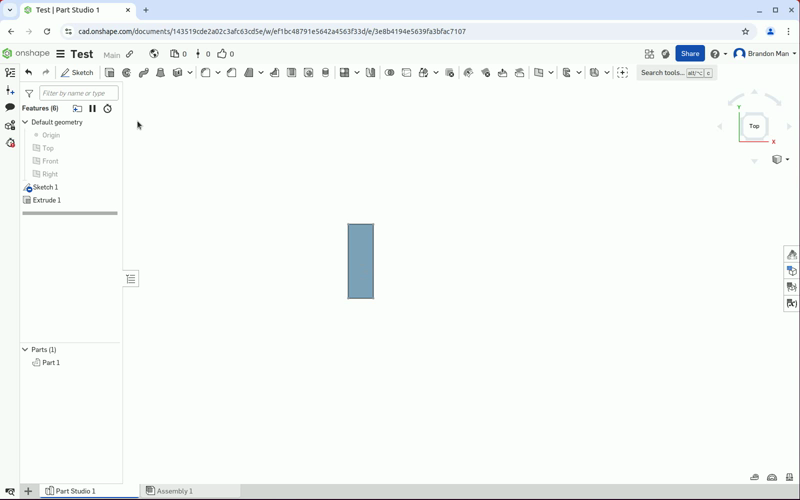
key(shift+h)
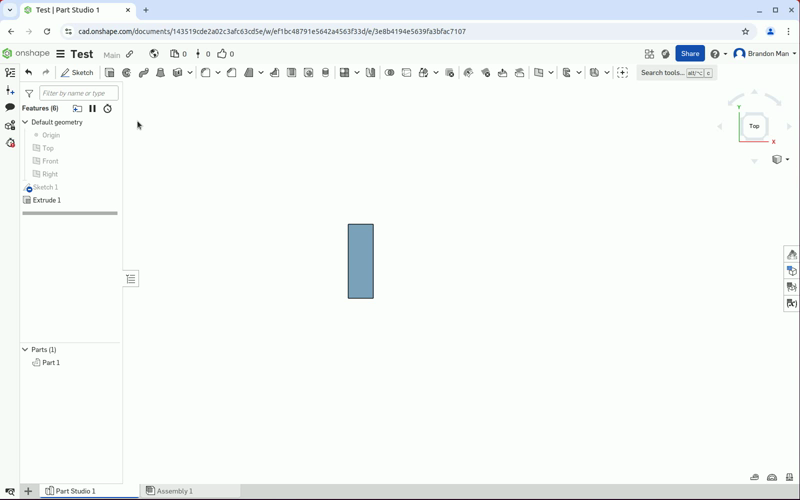
mouse_move(73, 189)
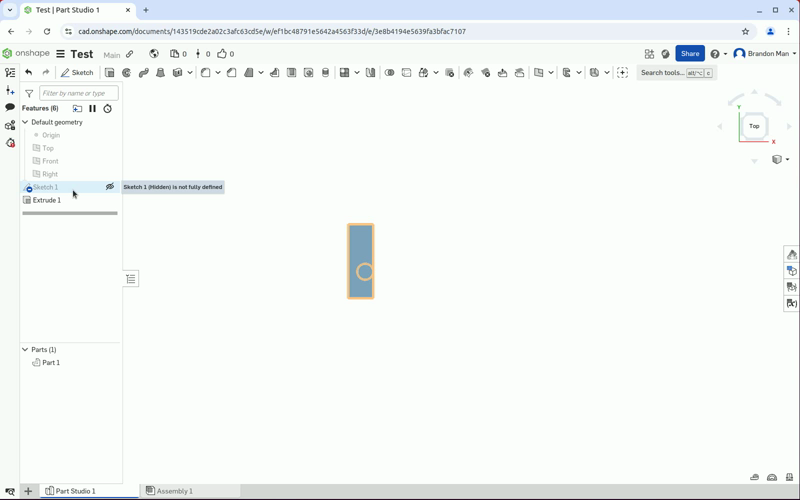
click(73, 189)
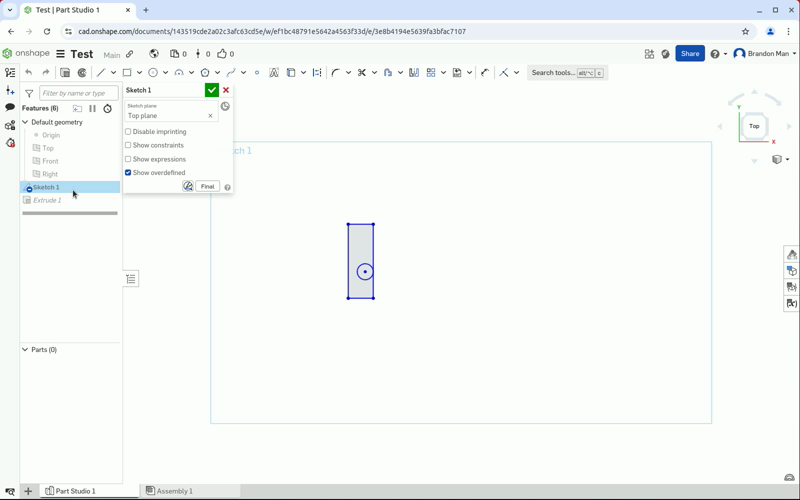
mouse_move(229, 92)
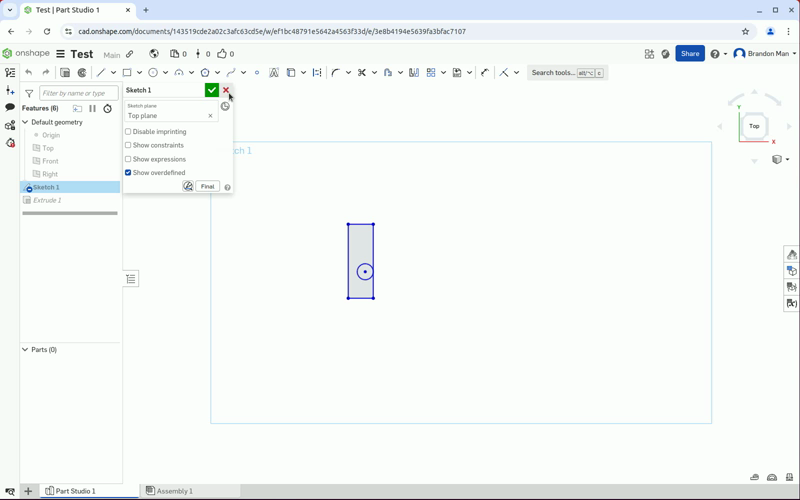
click(229, 92)
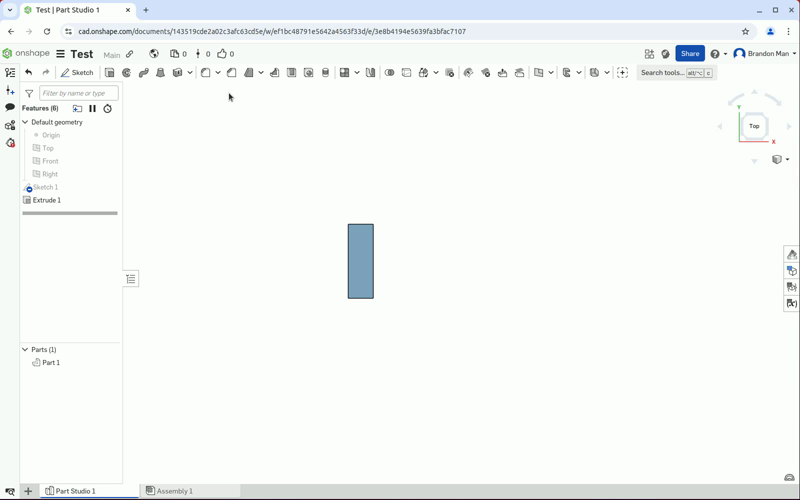
mouse_move(541, 75)
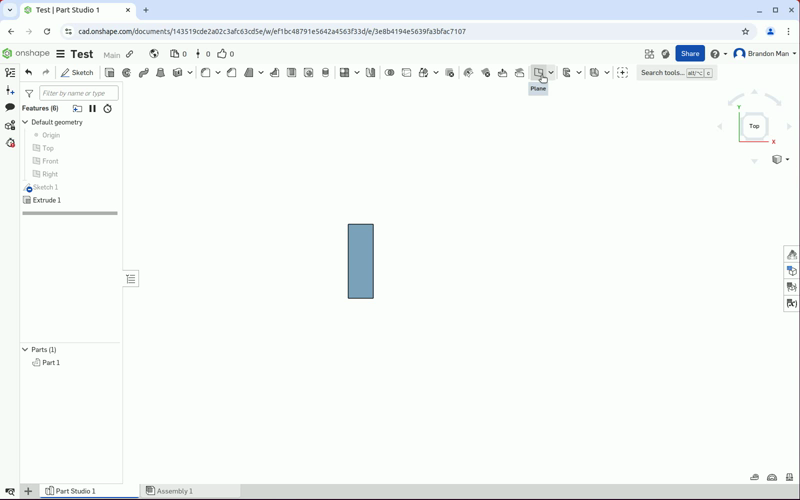
click(541, 75)
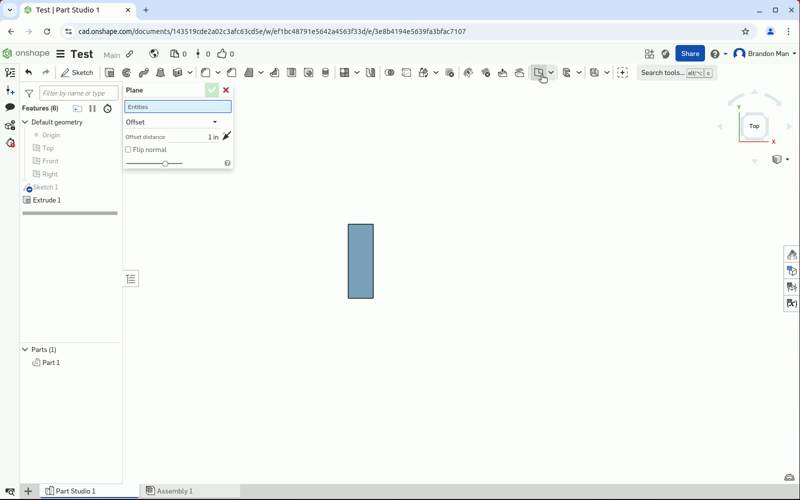
mouse_move(73, 150)
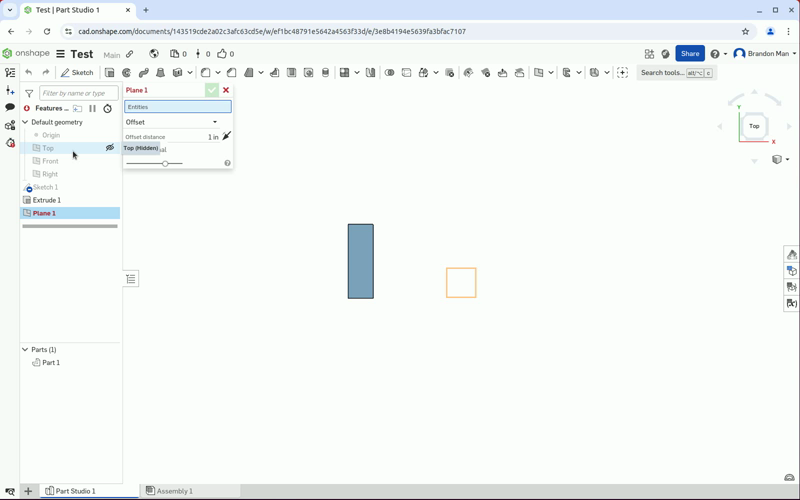
click(73, 150)
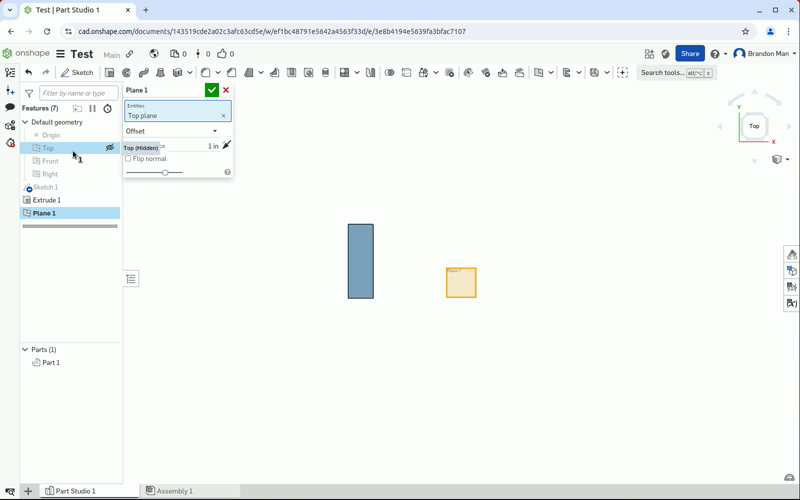
key(tab, 2)
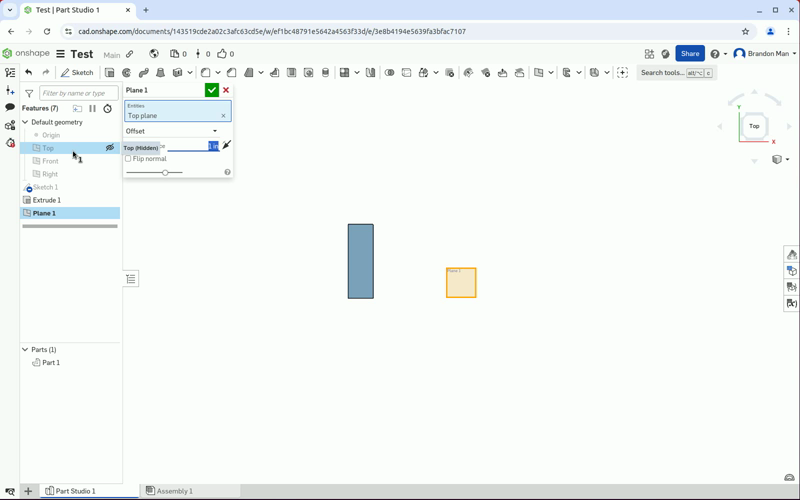
text(1.202)
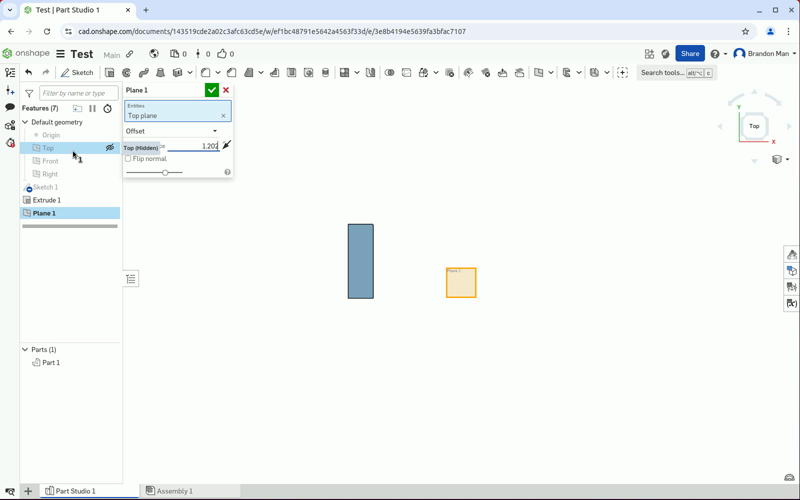
key(enter, 2)
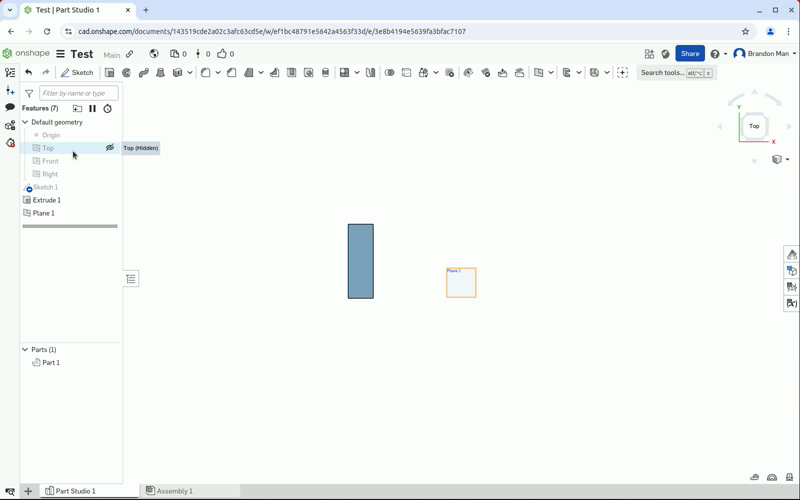
key(shift+s)
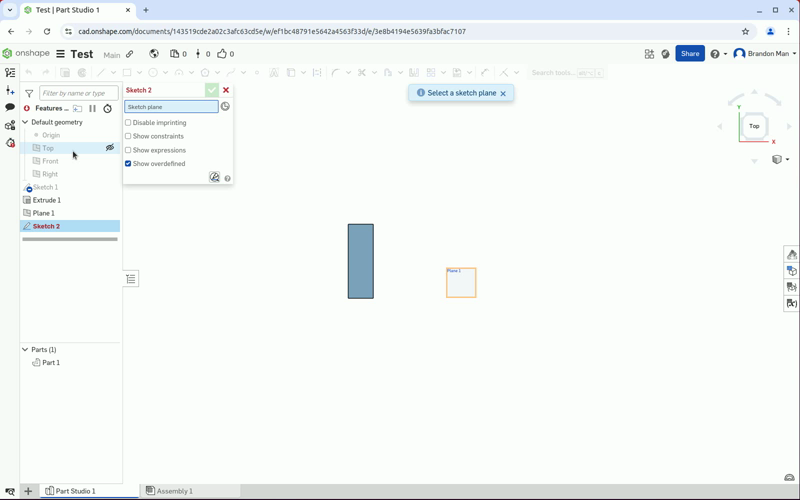
mouse_move(73, 215)
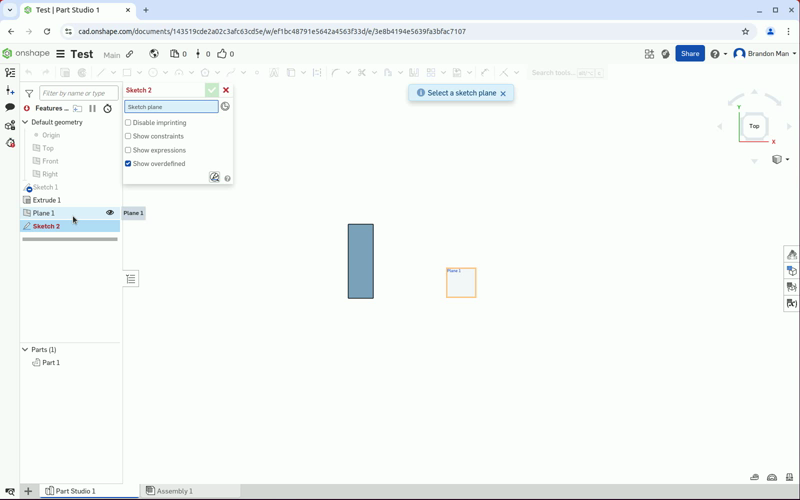
click(73, 215)
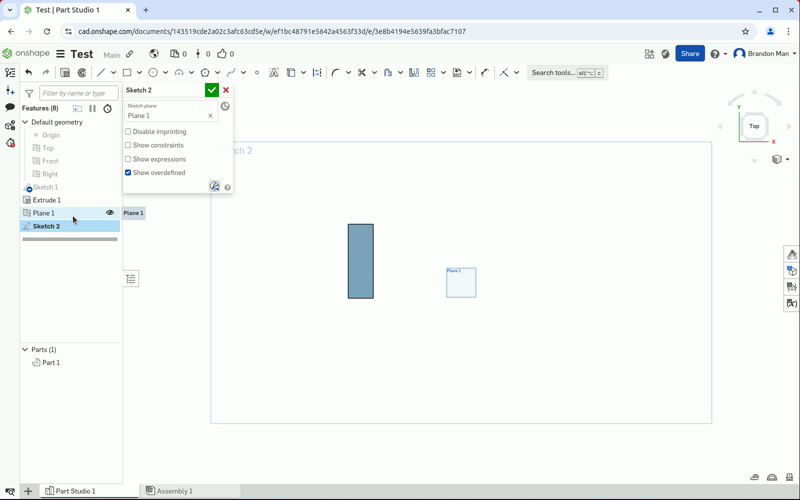
mouse_move(73, 352)
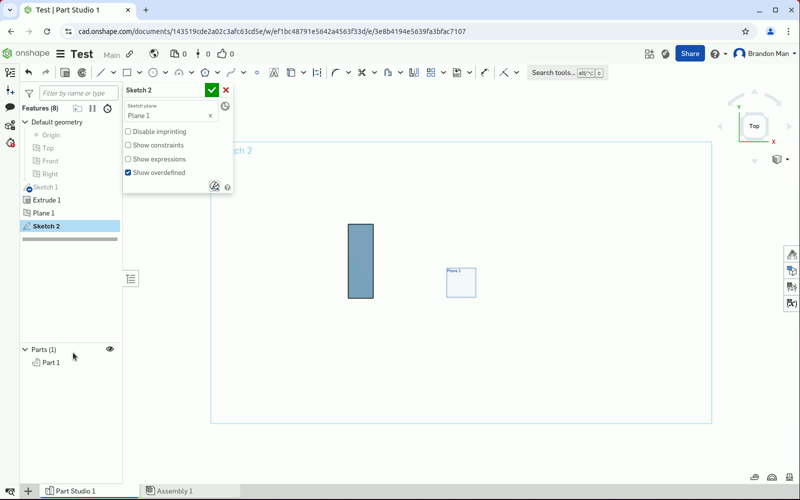
key(y)
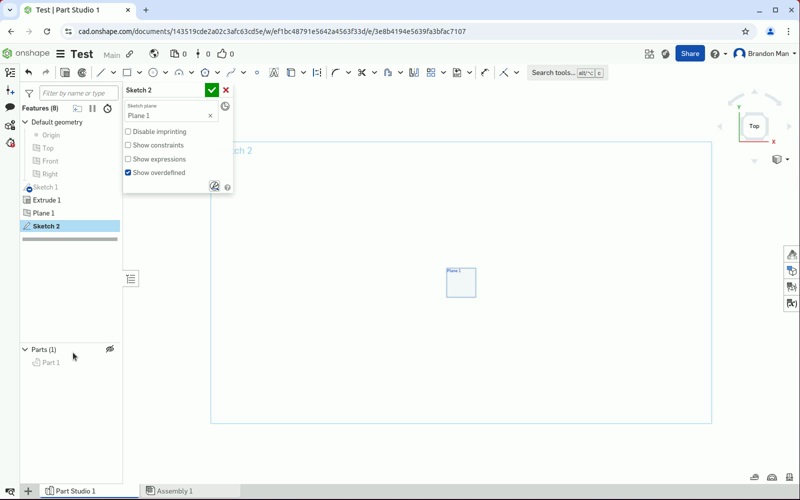
key(l)
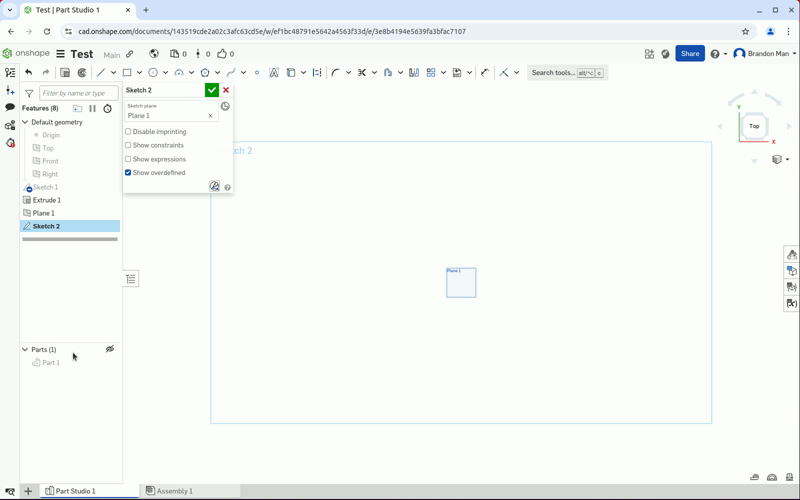
key_down(shift)
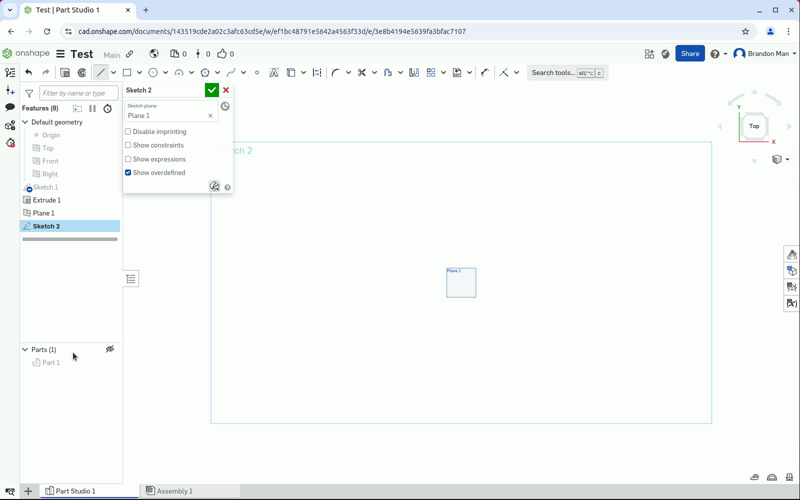
mouse_move(349, 265)
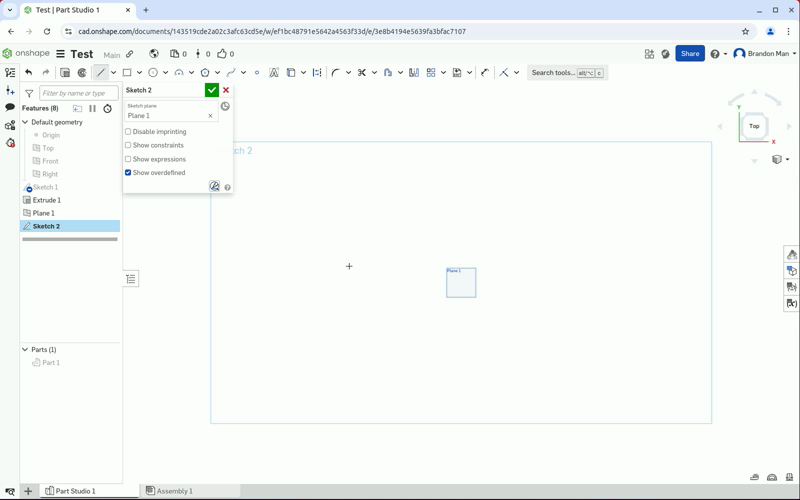
click(349, 265)
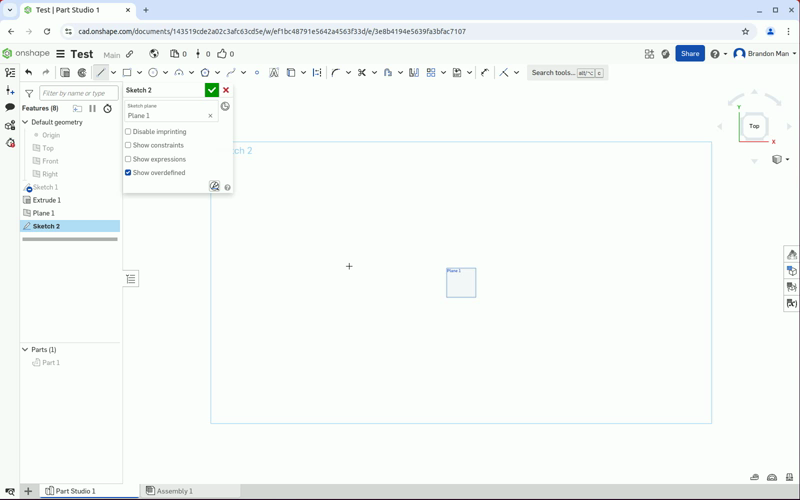
key_up(shift)
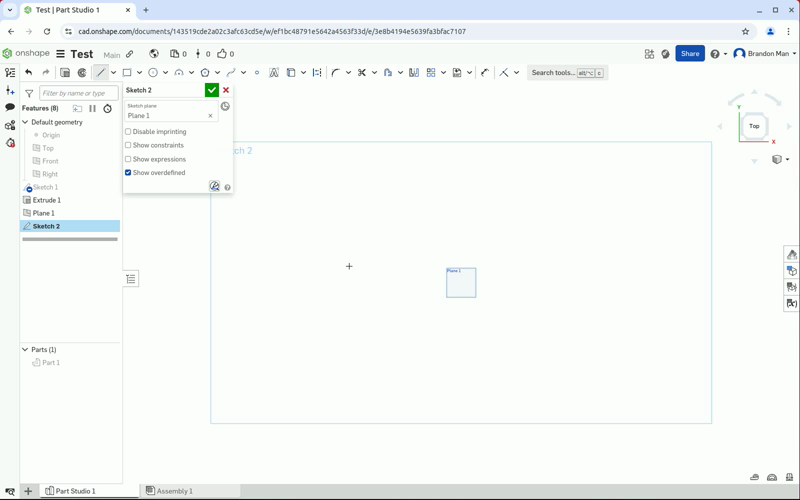
key_down(shift)
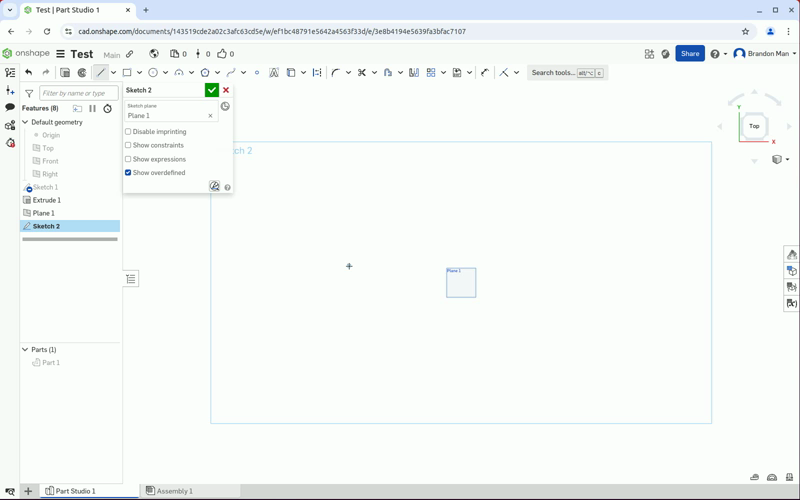
mouse_move(379, 265)
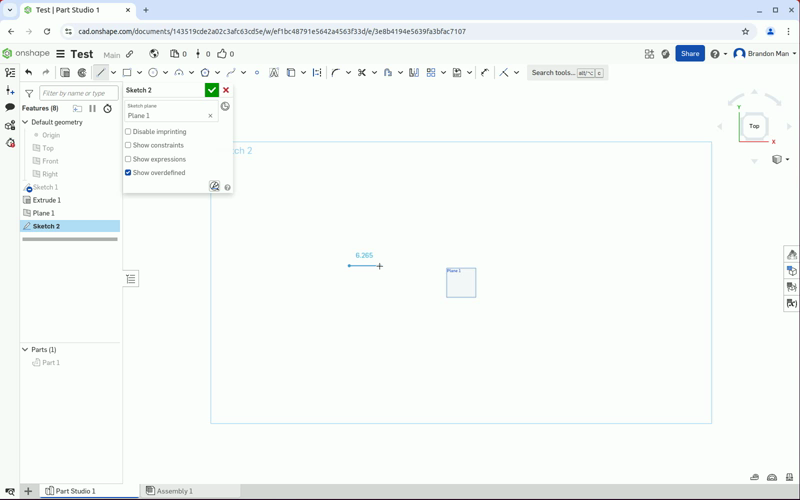
mouse_move(372, 265)
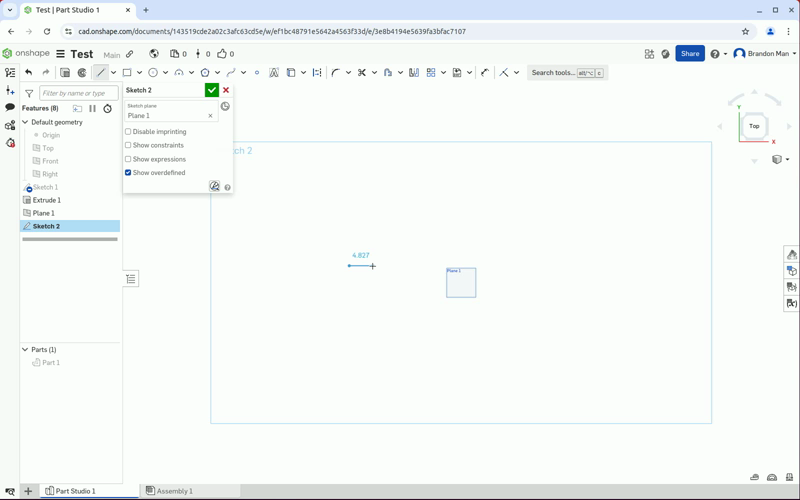
click(372, 265)
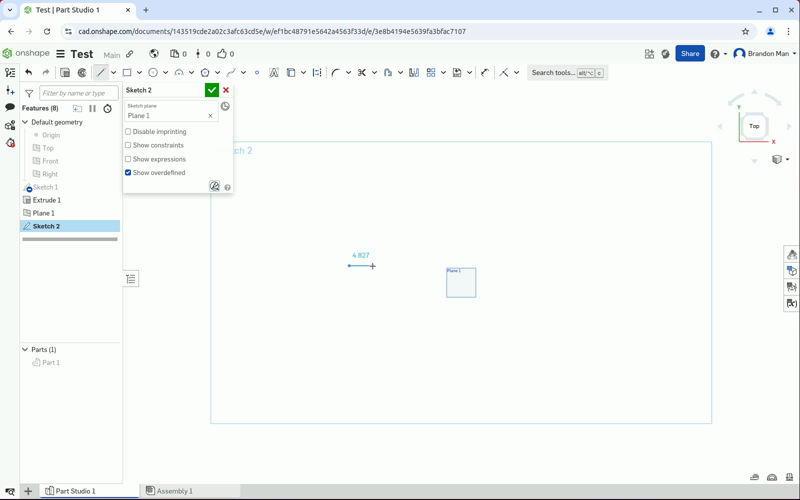
key_up(shift)
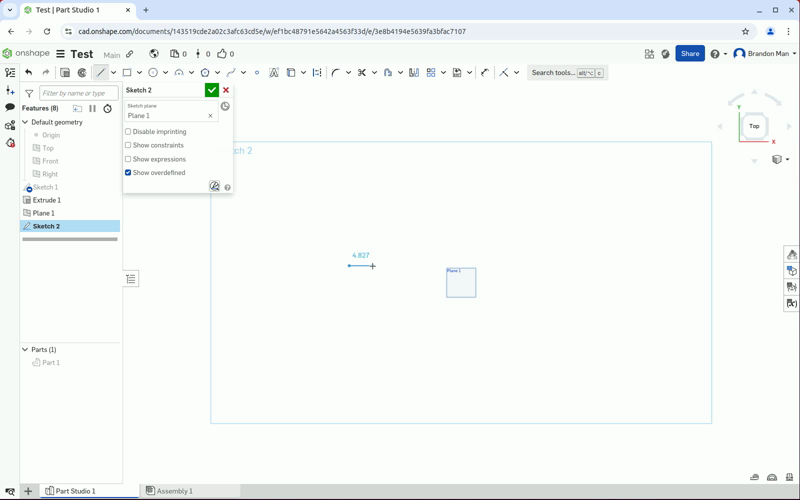
key_down(shift)
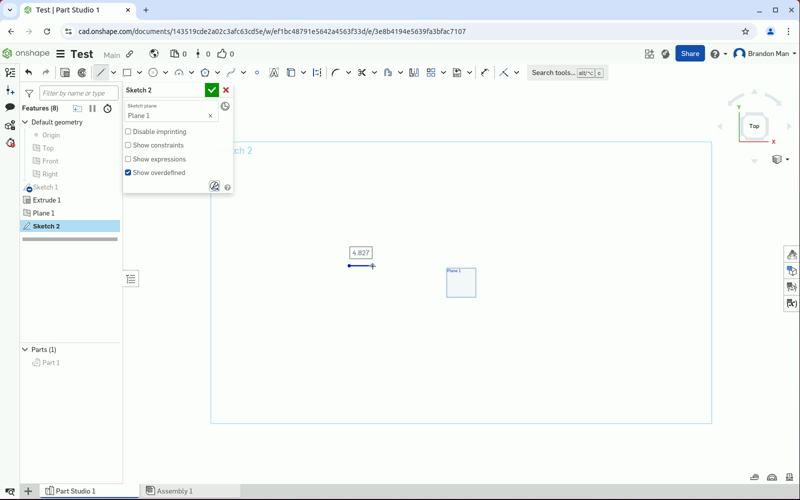
mouse_move(402, 265)
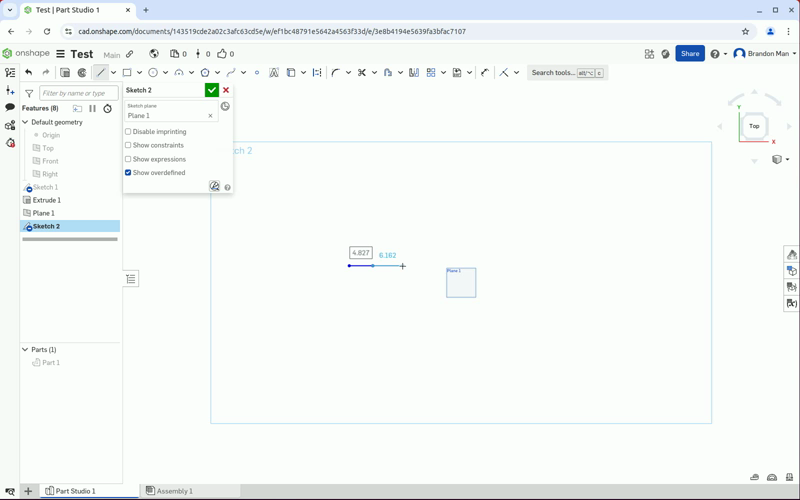
mouse_move(372, 224)
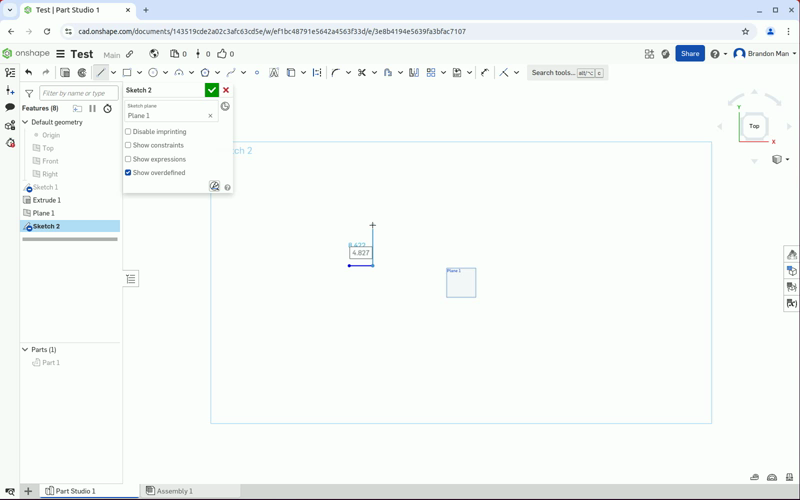
click(372, 224)
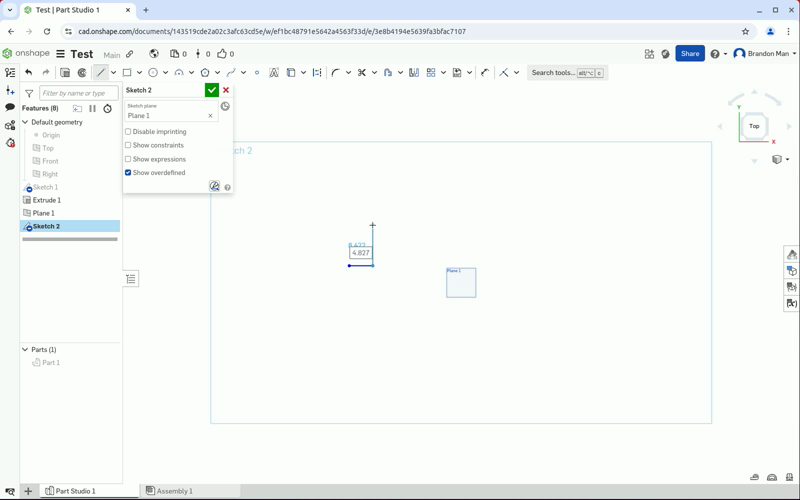
key_up(shift)
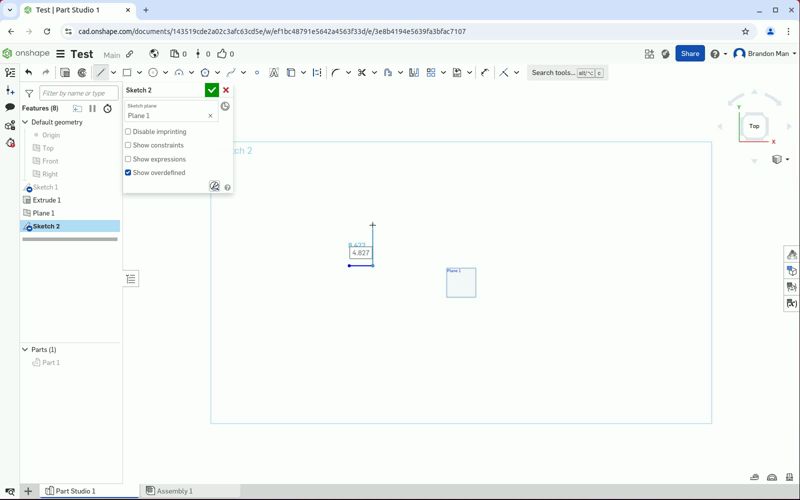
key_down(shift)
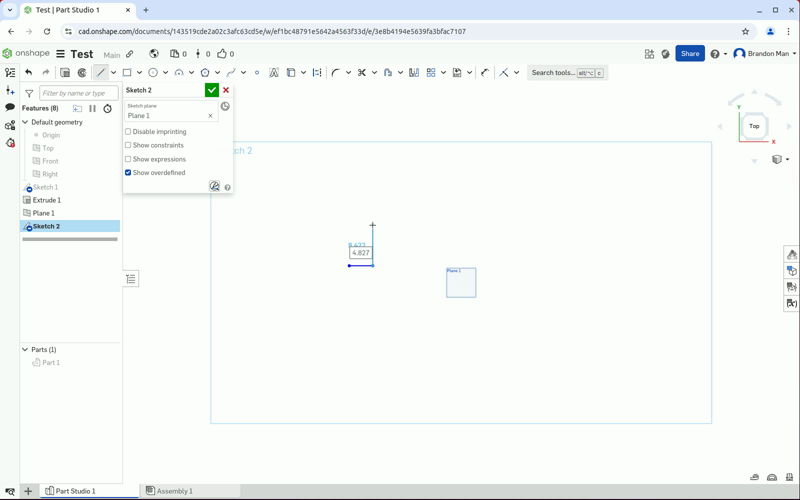
mouse_move(402, 224)
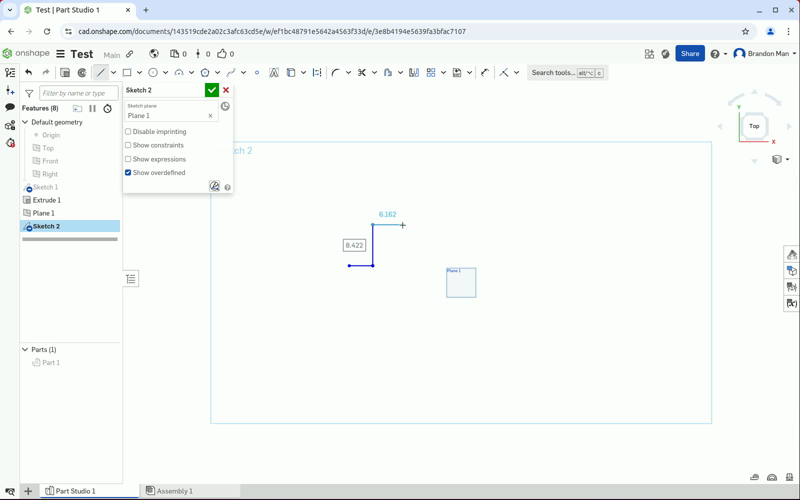
mouse_move(349, 224)
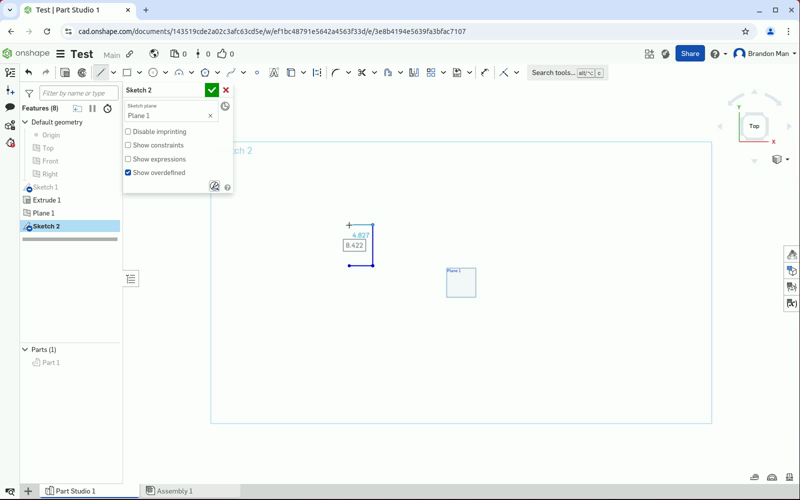
click(349, 224)
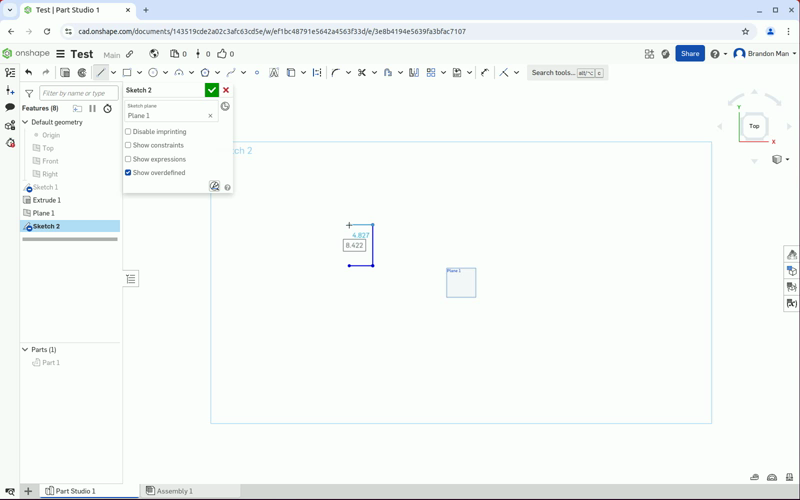
key_up(shift)
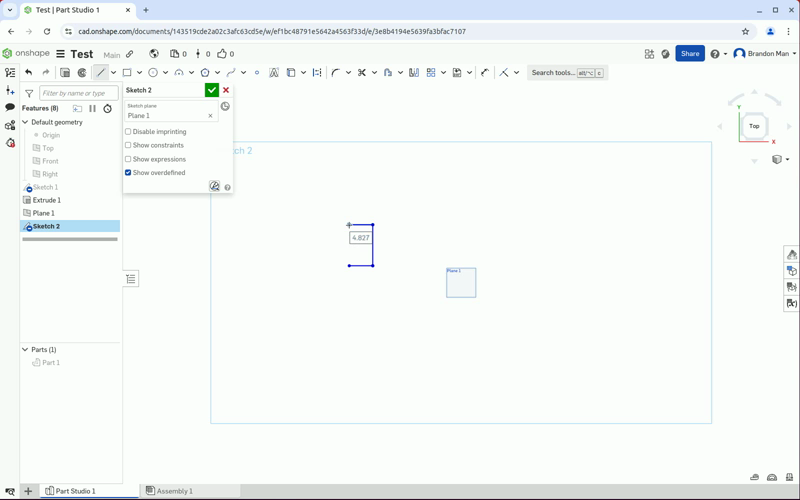
mouse_move(379, 224)
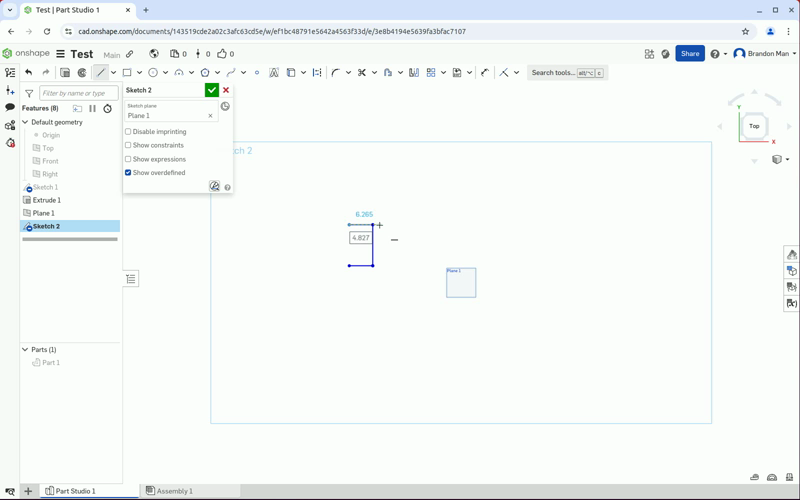
key_down(shift)
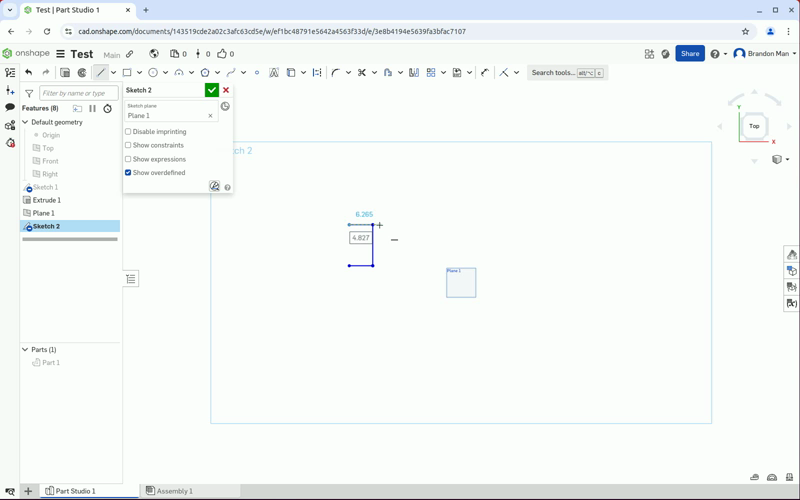
mouse_move(349, 265)
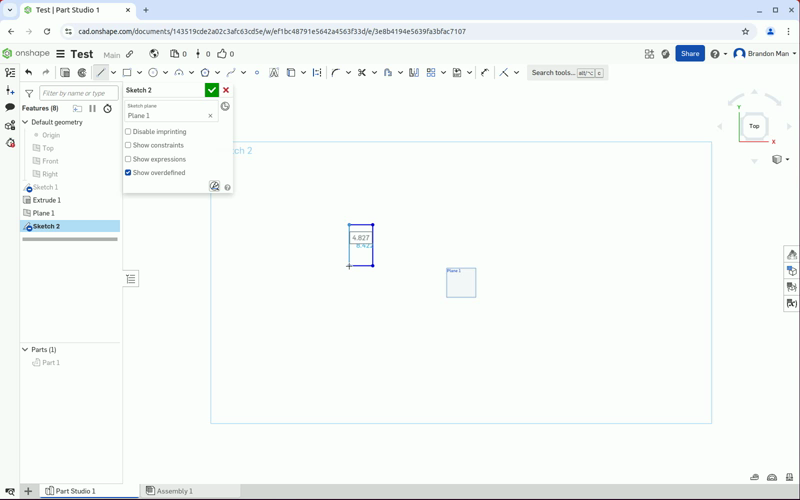
key_up(shift)
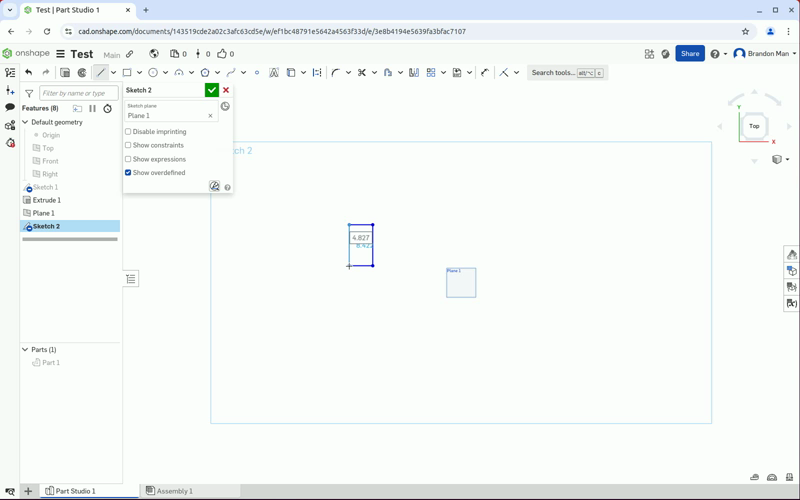
click(349, 265)
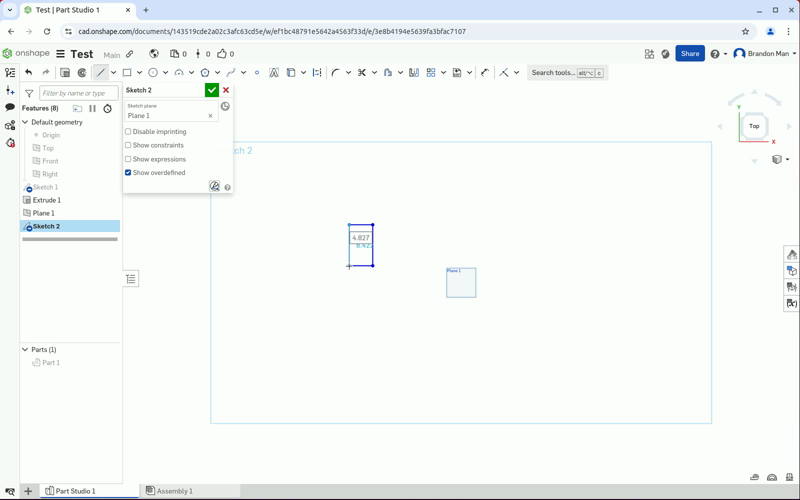
key(esc)
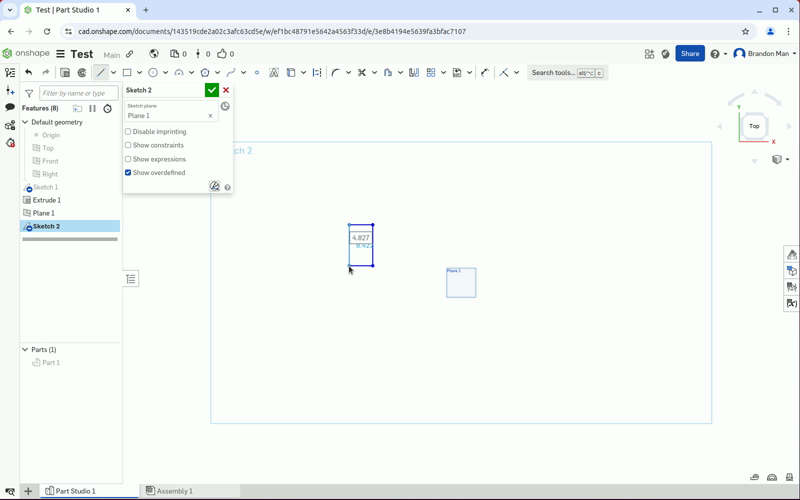
mouse_move(372, 260)
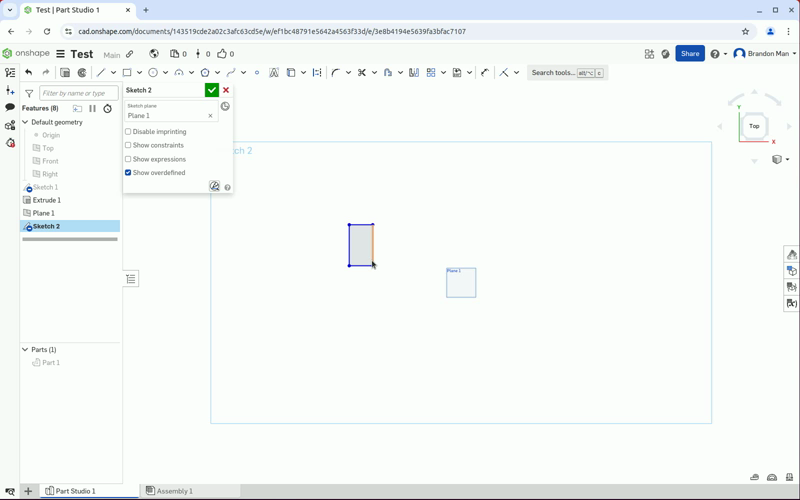
scroll(6)
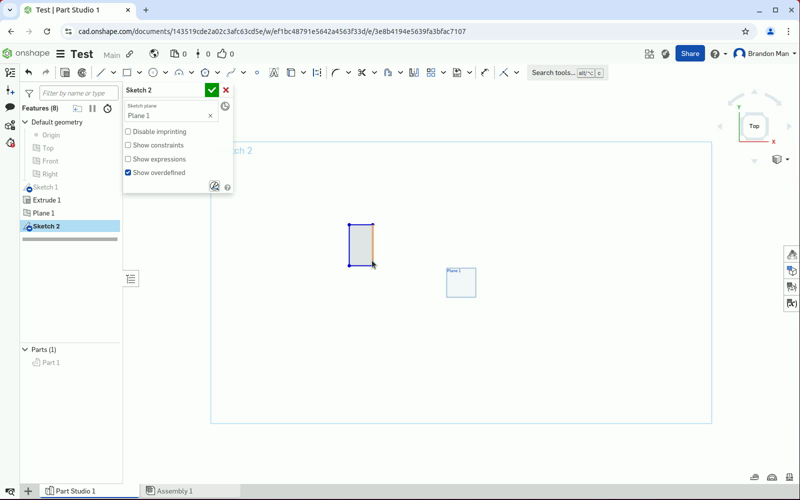
scroll(6)
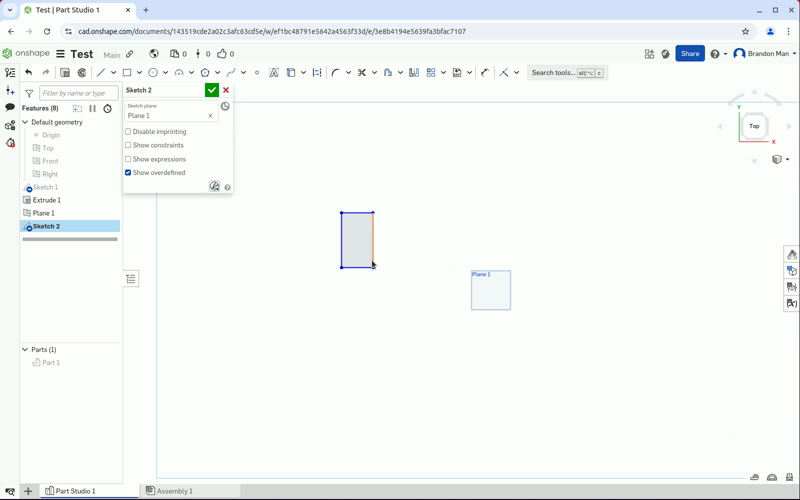
scroll(6)
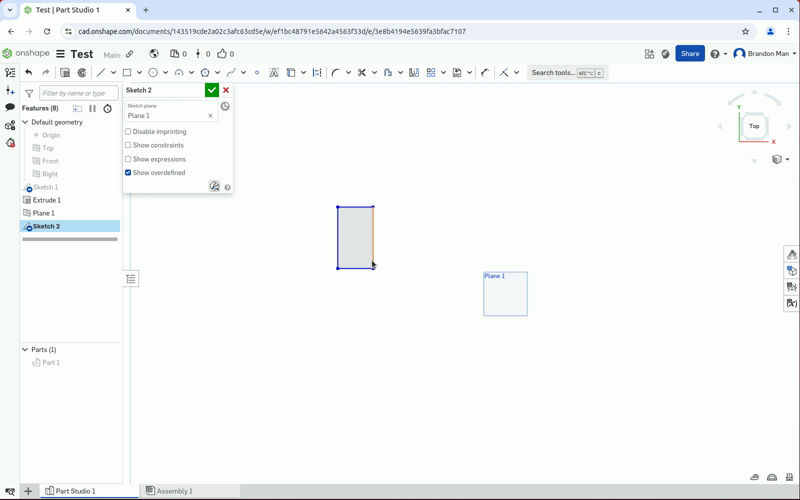
scroll(6)
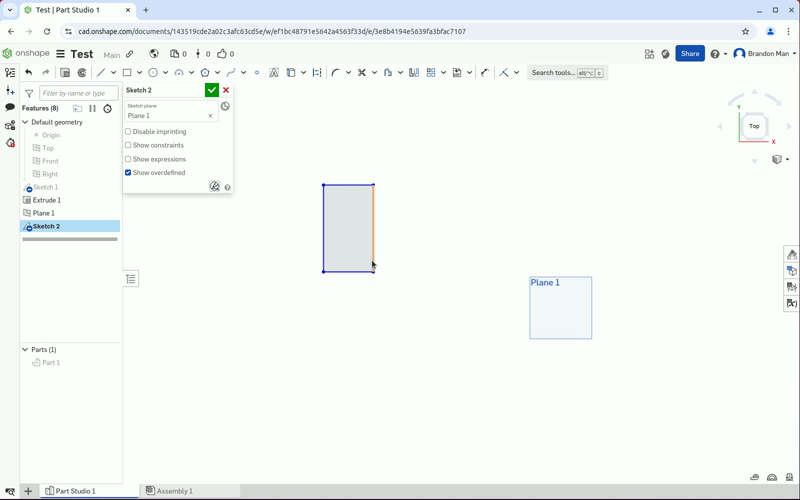
scroll(6)
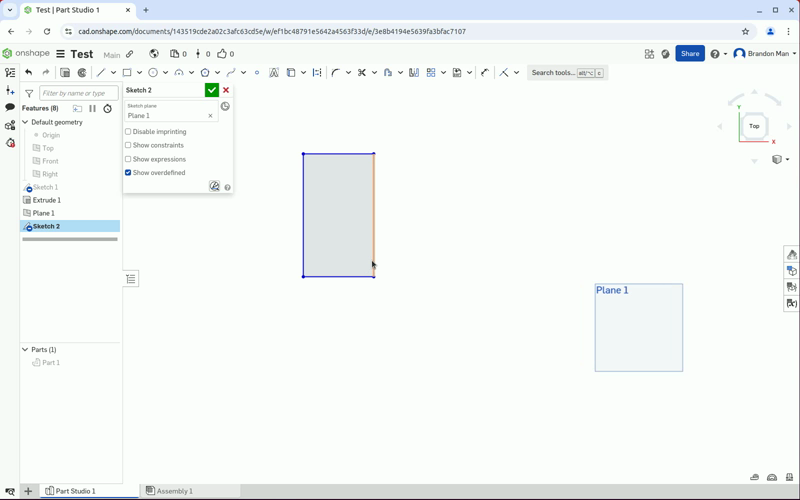
scroll(6)
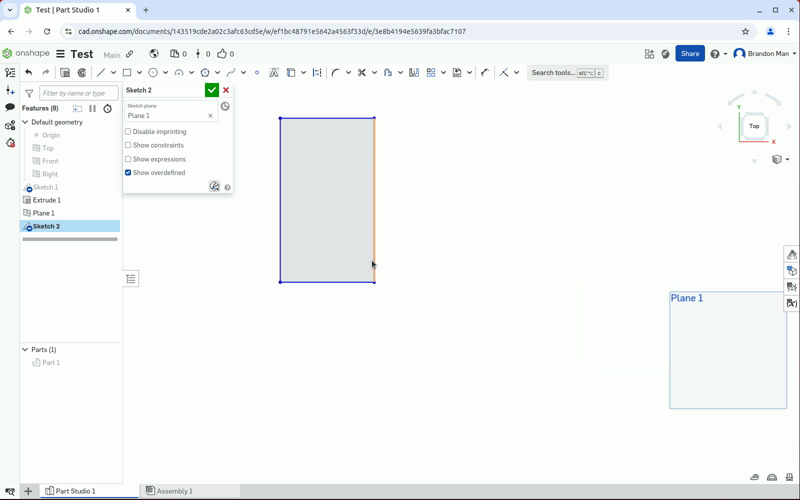
scroll(6)
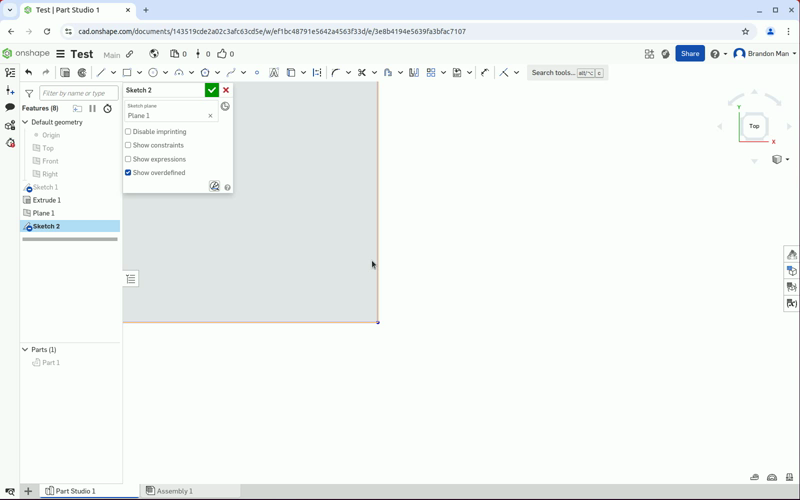
click(372, 260)
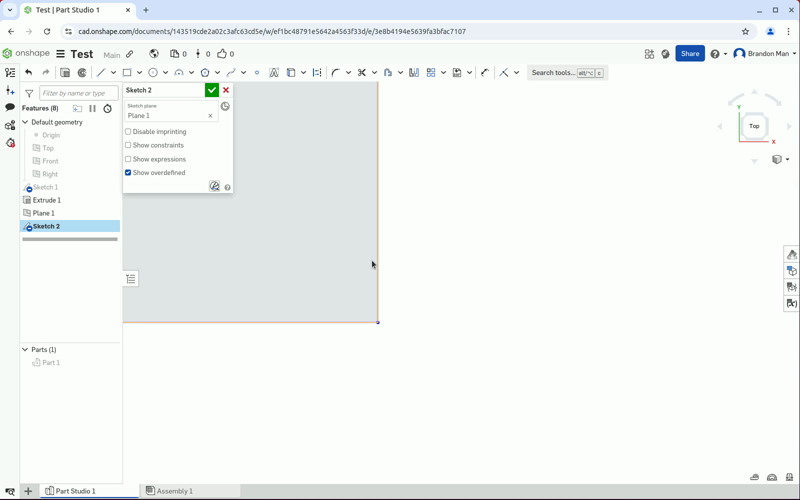
scroll(-6)
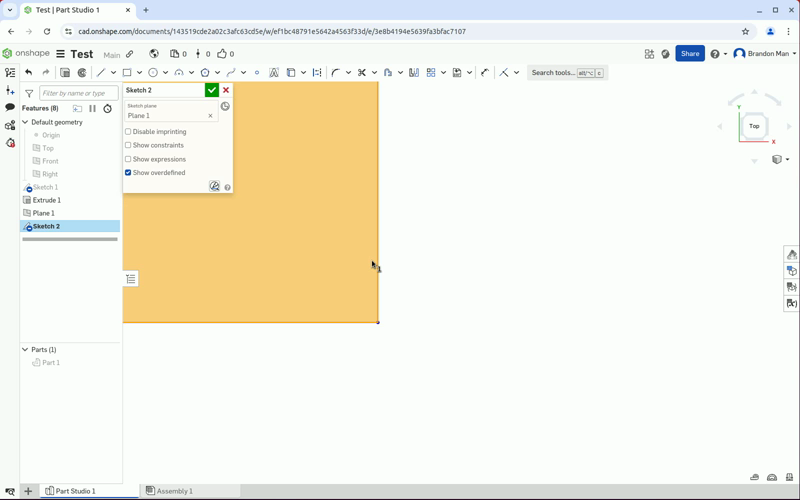
scroll(-6)
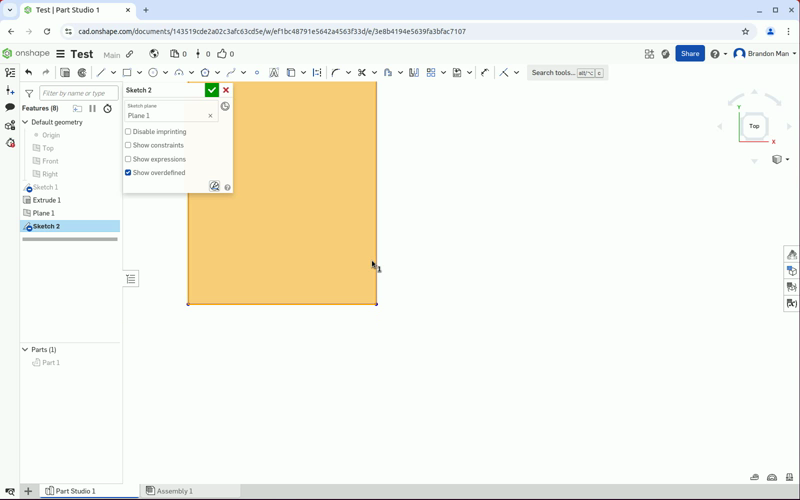
scroll(-6)
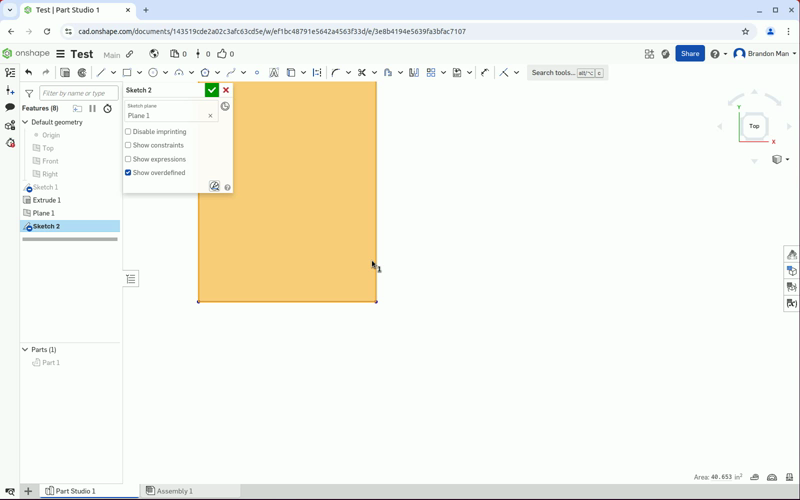
scroll(-6)
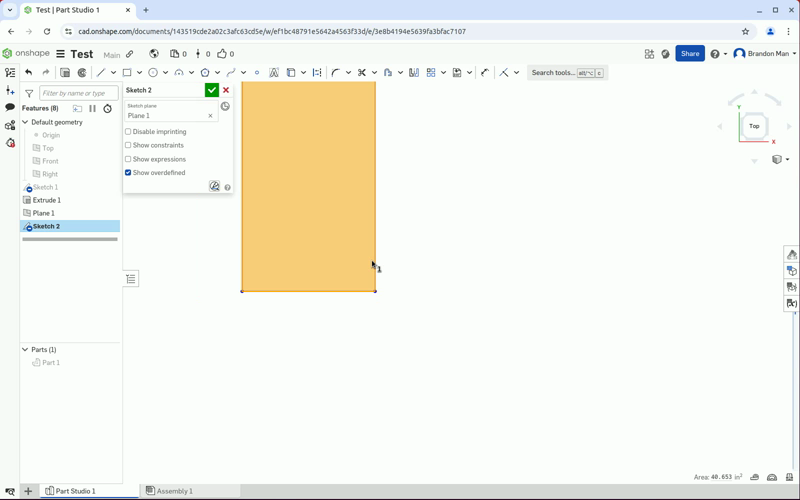
scroll(-6)
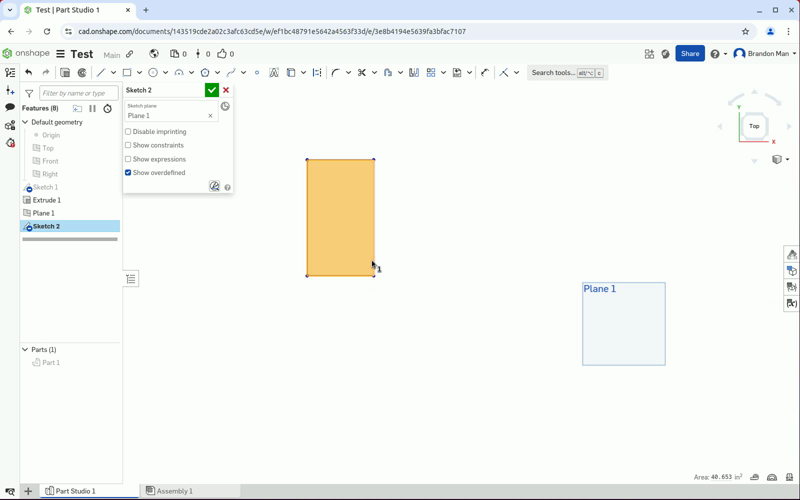
scroll(-6)
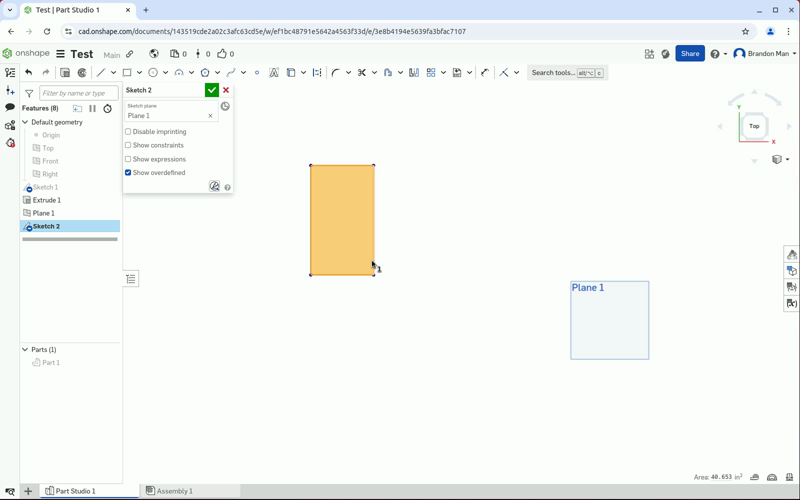
scroll(-6)
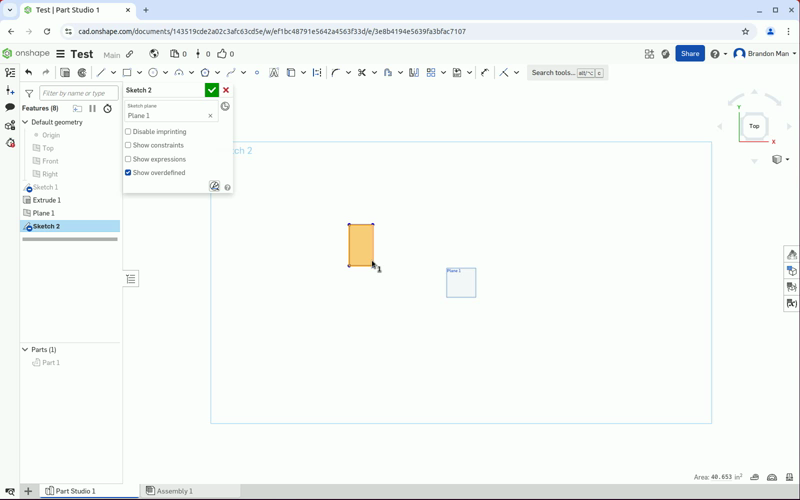
mouse_move(73, 352)
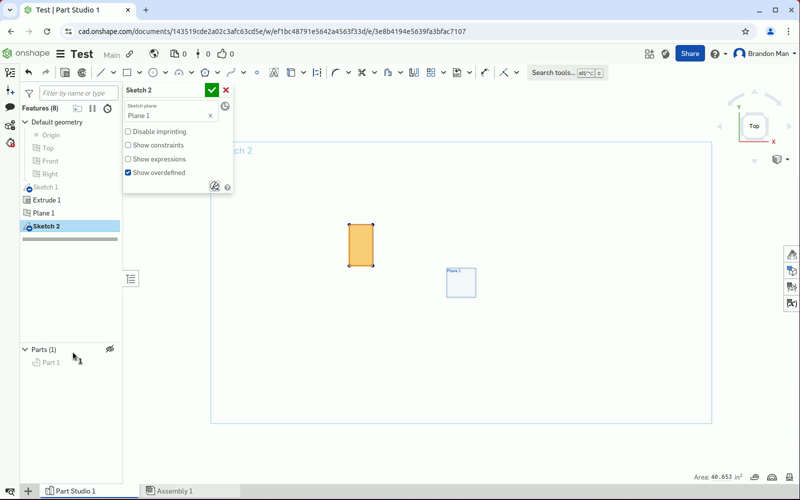
key(shift+y)
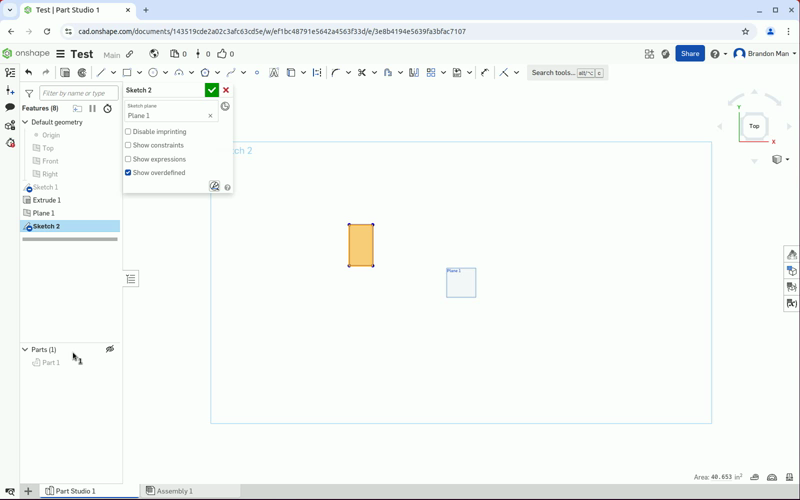
key(shift+e)
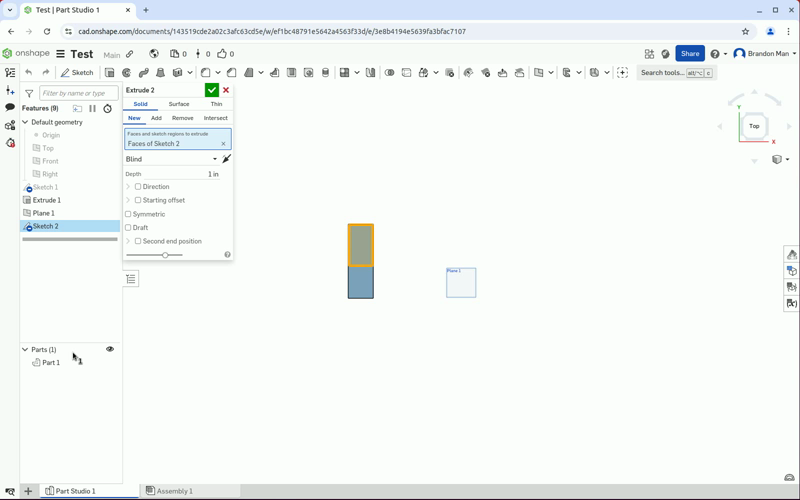
mouse_move(143, 106)
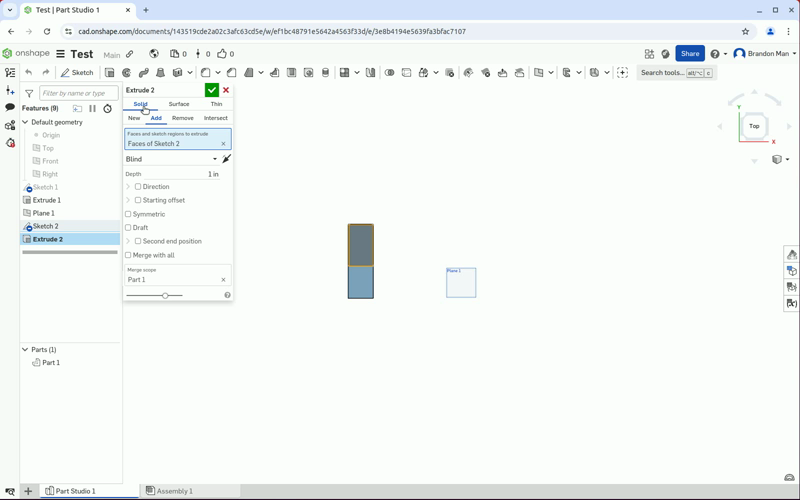
click(143, 106)
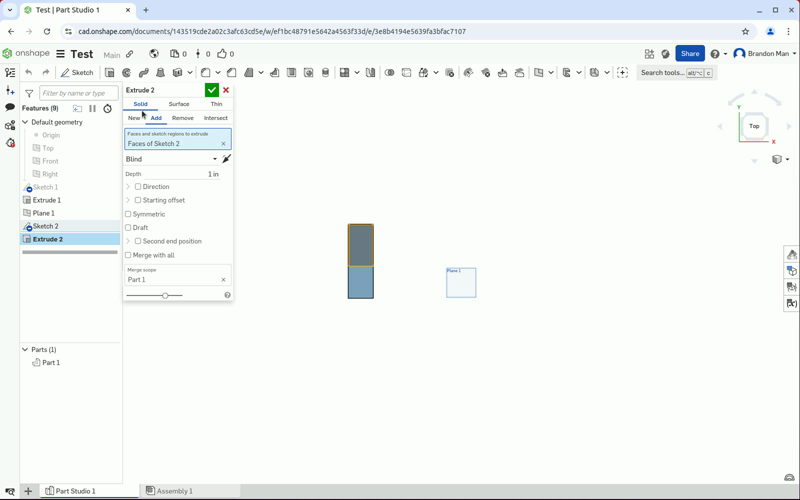
mouse_move(137, 120)
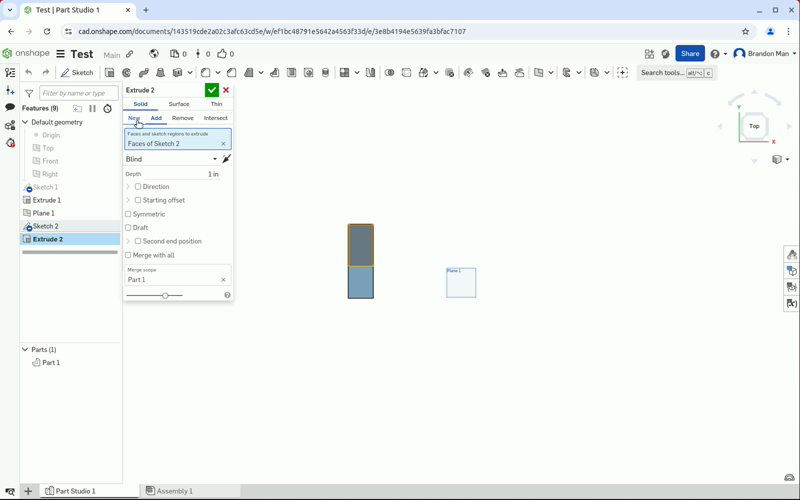
click(137, 120)
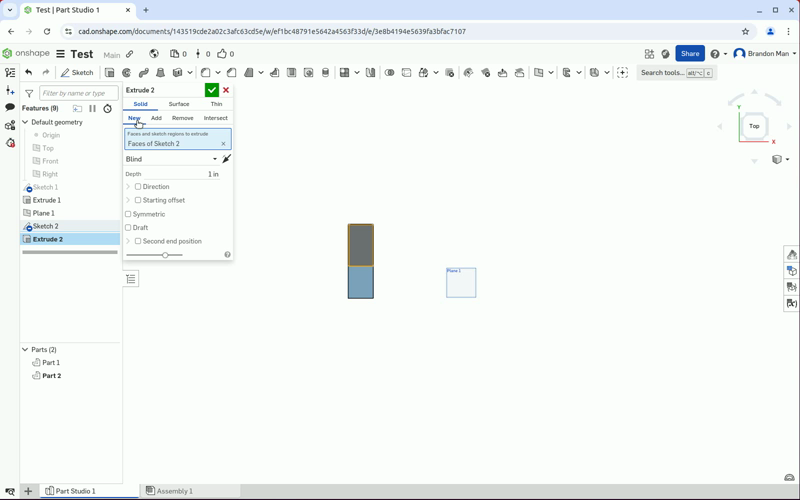
key(tab, 4)
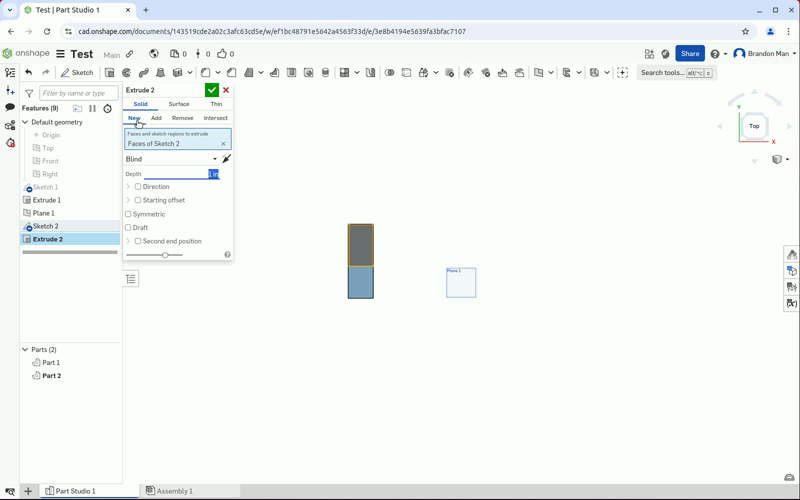
text(5.777)
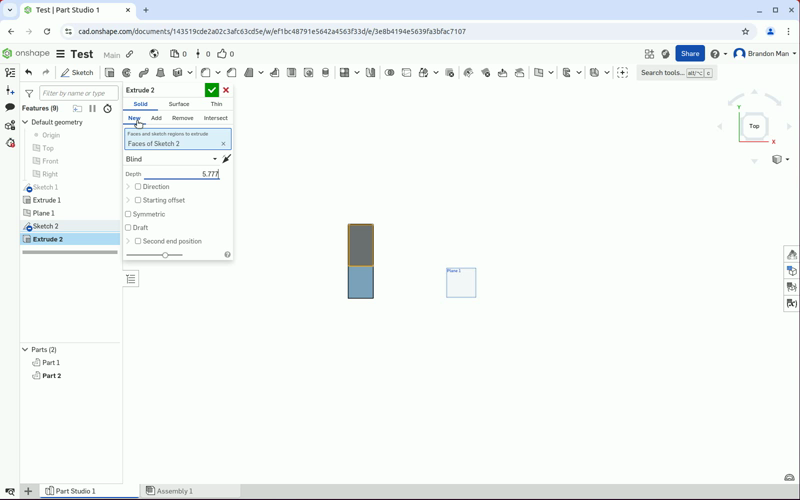
key(enter)
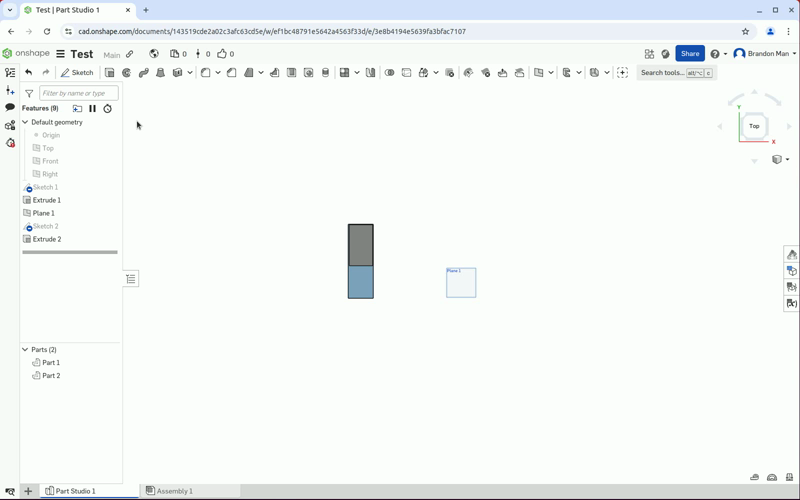
key(shift+h)
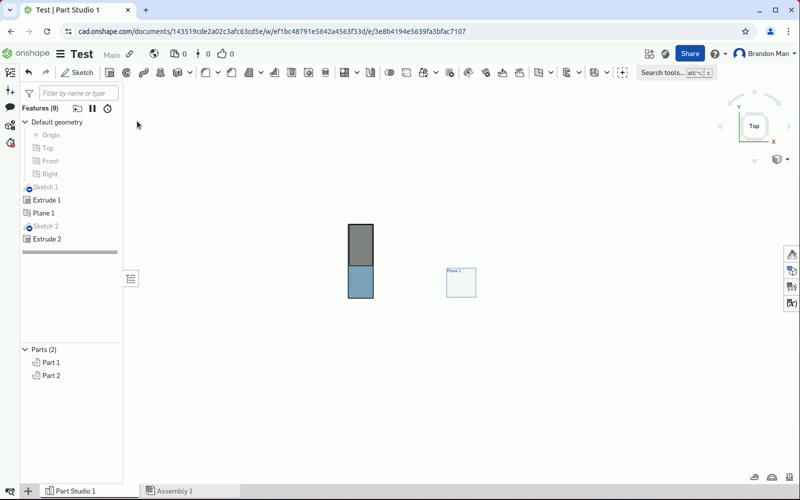
key(shift+h)
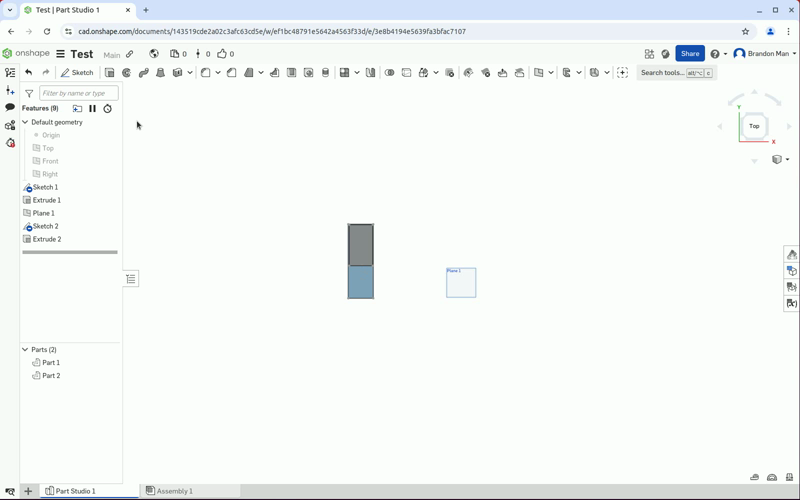
key(shift+7)
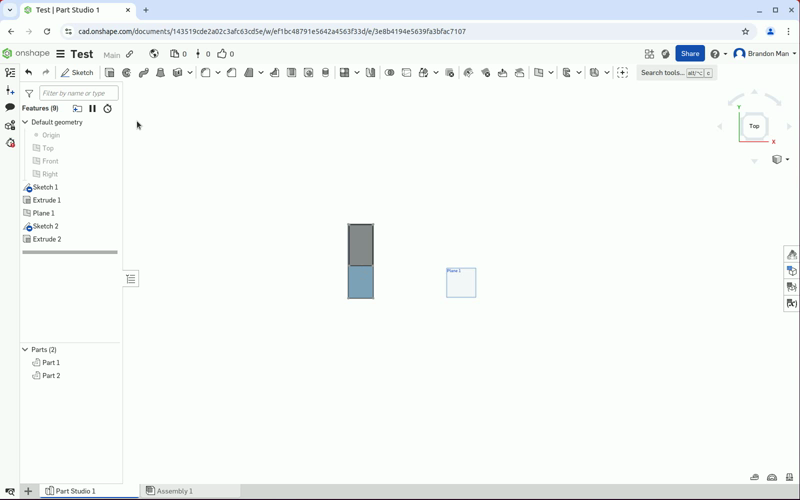
key(up, 3)
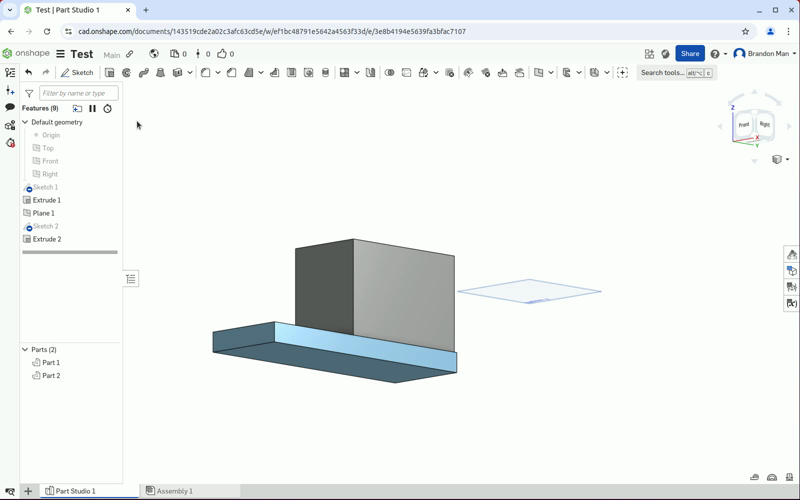
key(left, 3)
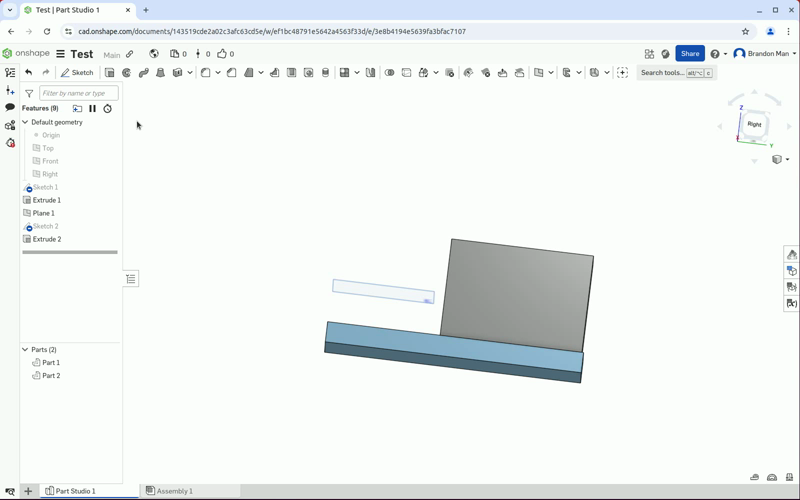
key(right, 3)
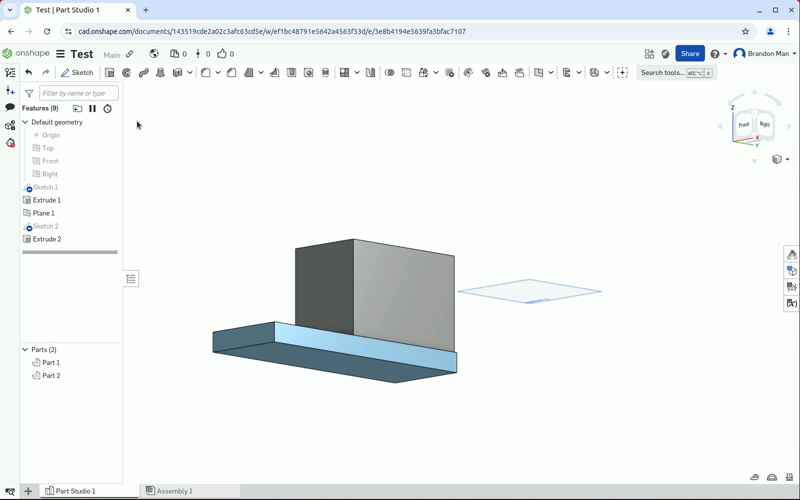
key(down, 3)
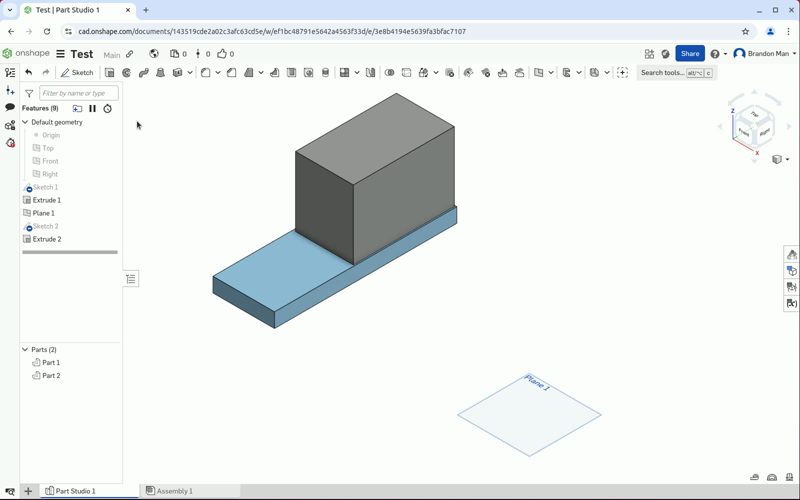
mouse_move(73, 189)
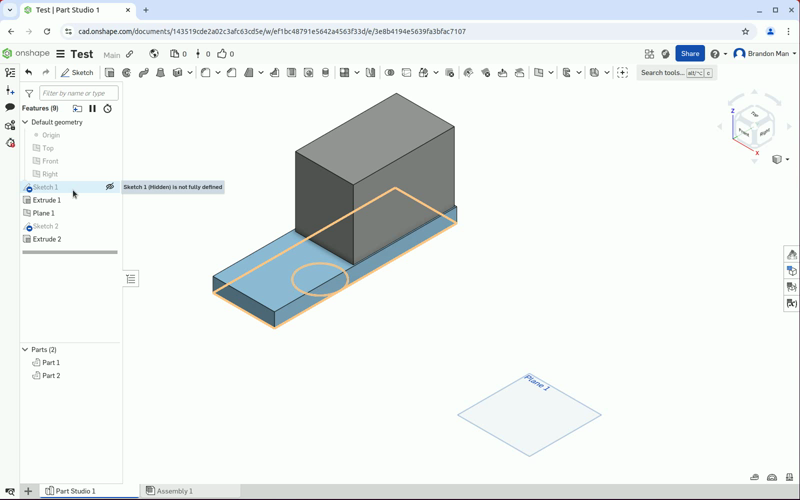
click(73, 189)